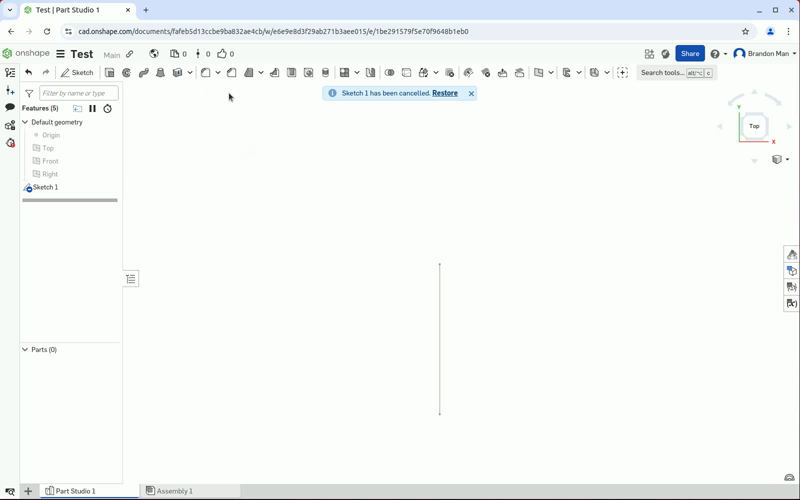
key(shift+h)
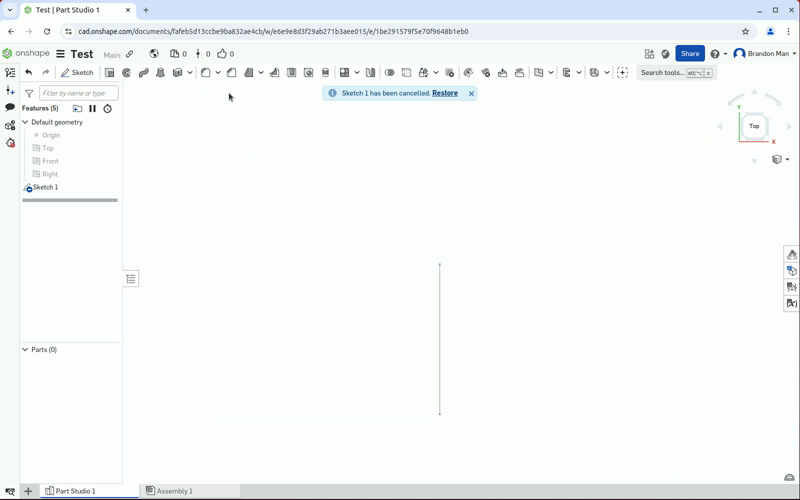
key(shift+s)
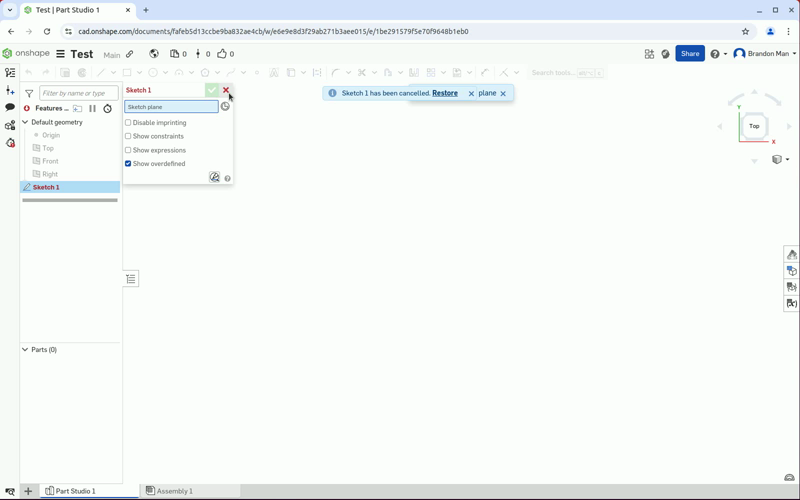
mouse_move(73, 150)
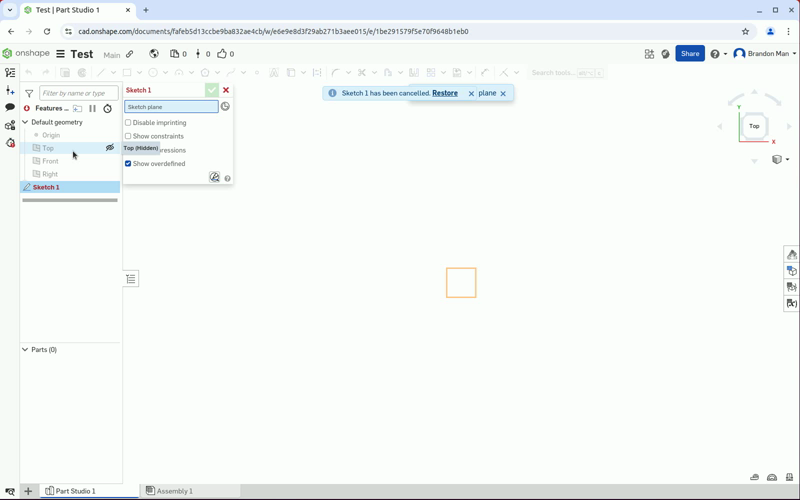
click(73, 150)
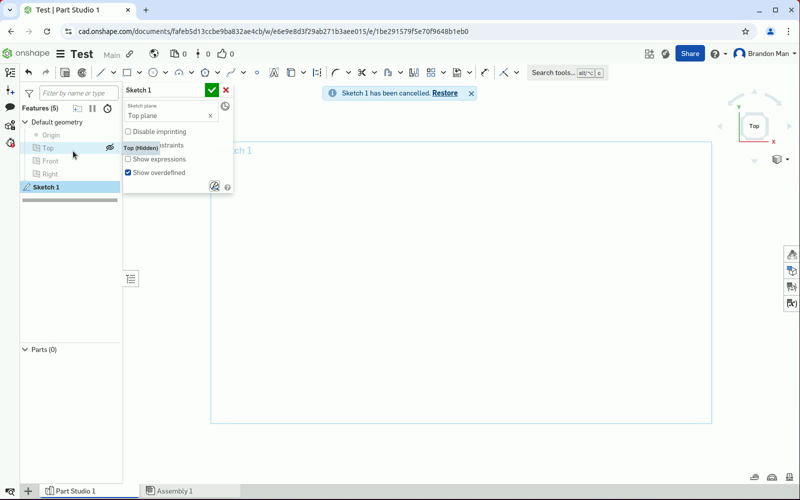
mouse_move(73, 352)
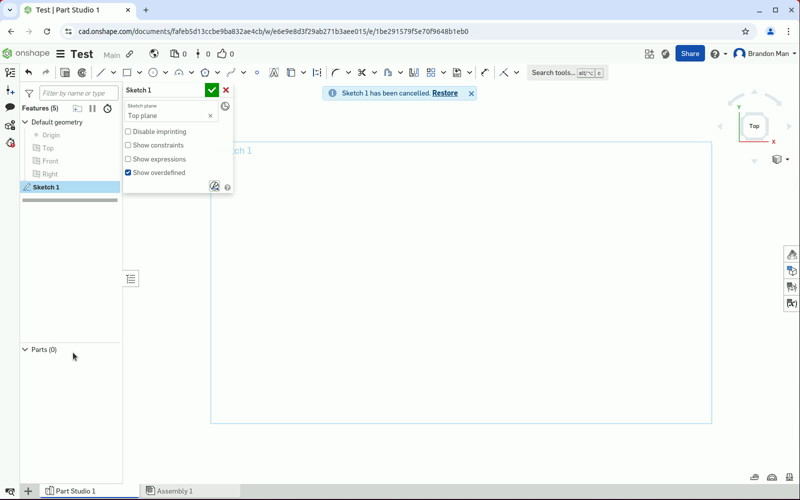
key(y)
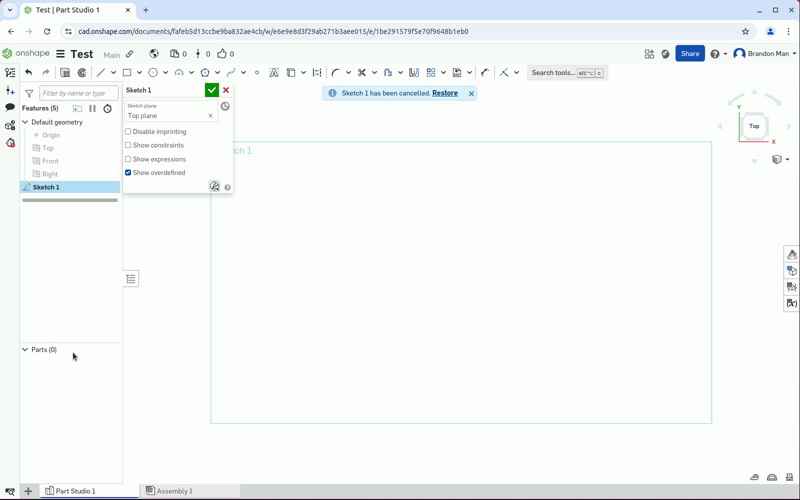
key(c)
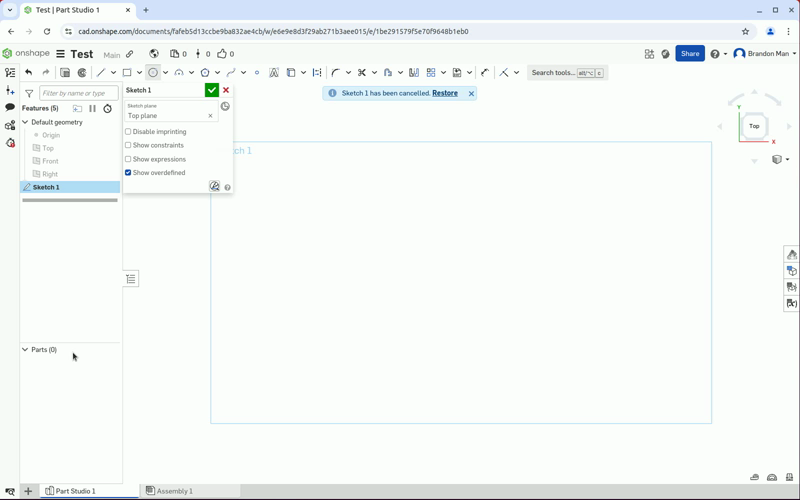
key_down(shift)
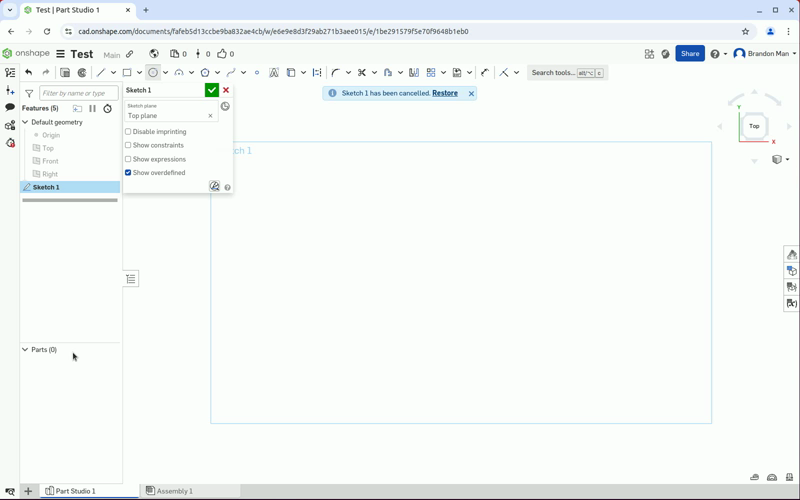
mouse_move(461, 282)
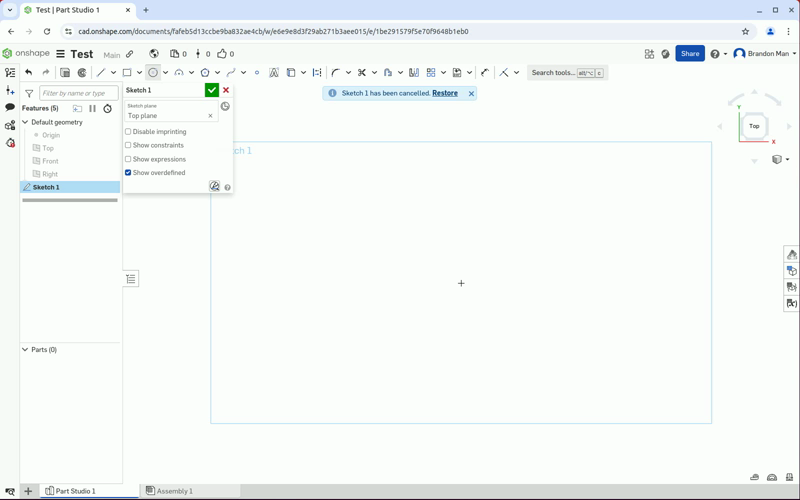
click(461, 282)
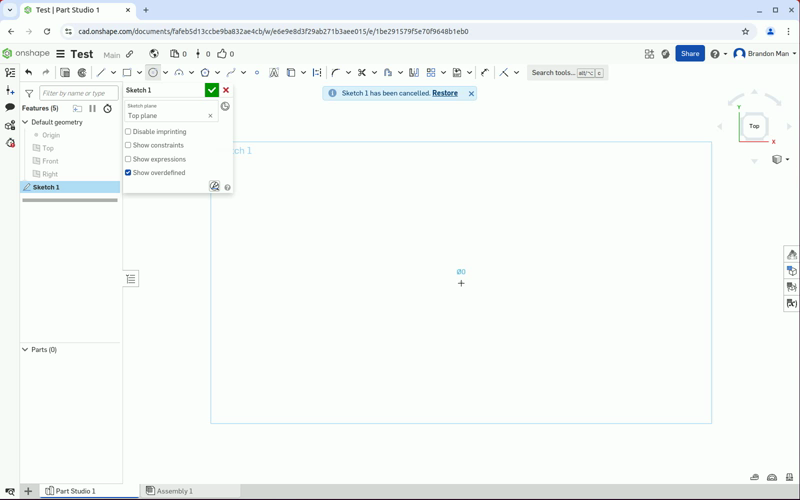
key_up(shift)
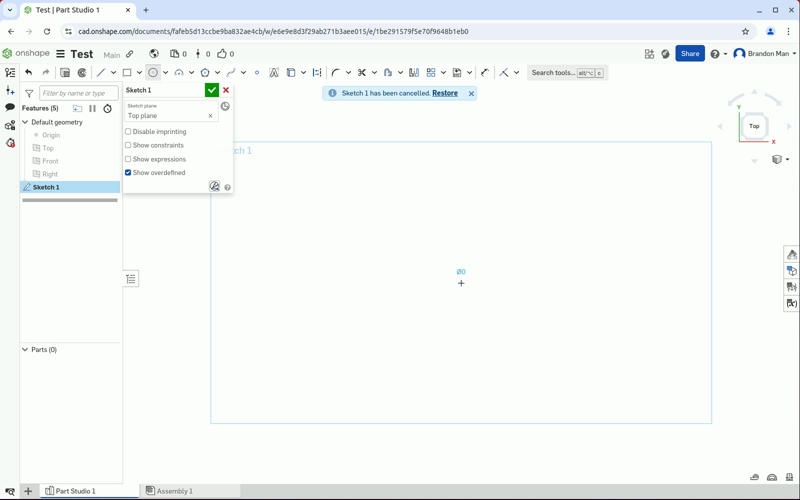
mouse_move(518, 282)
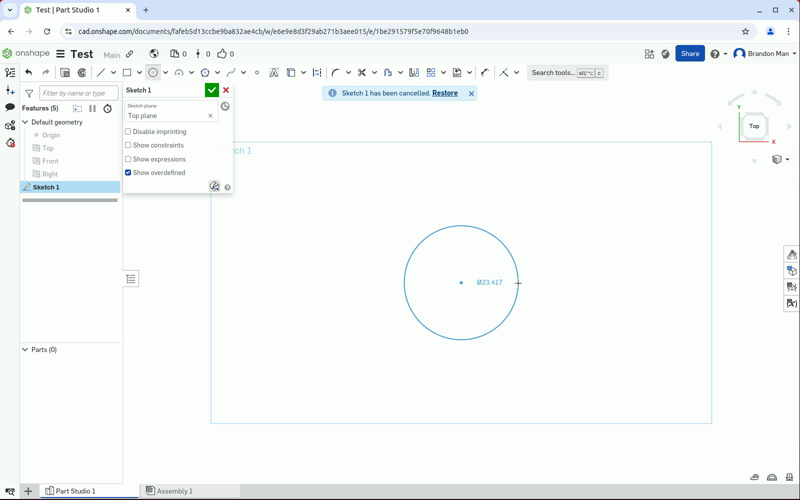
click(518, 282)
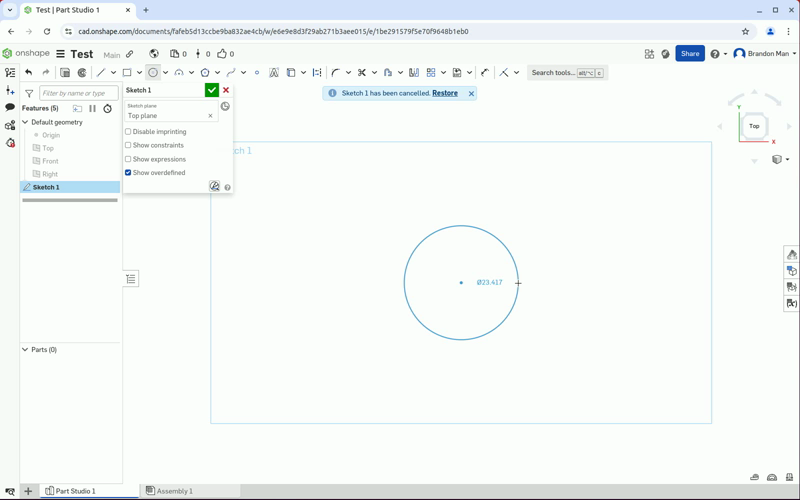
key(esc)
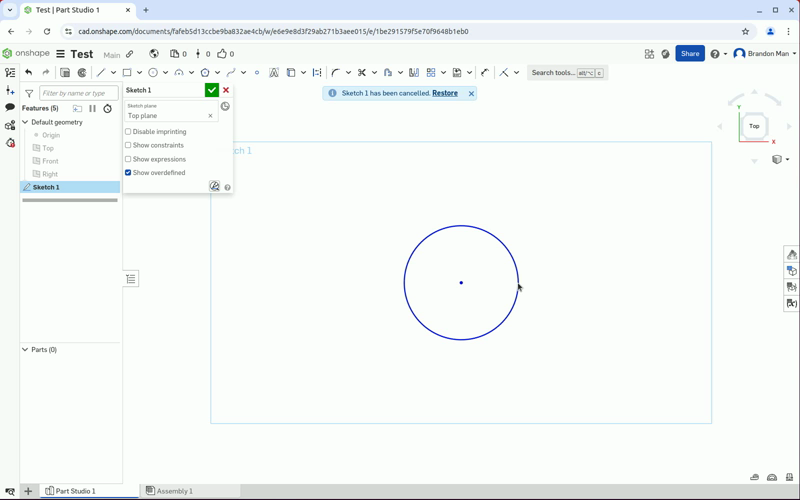
key(c)
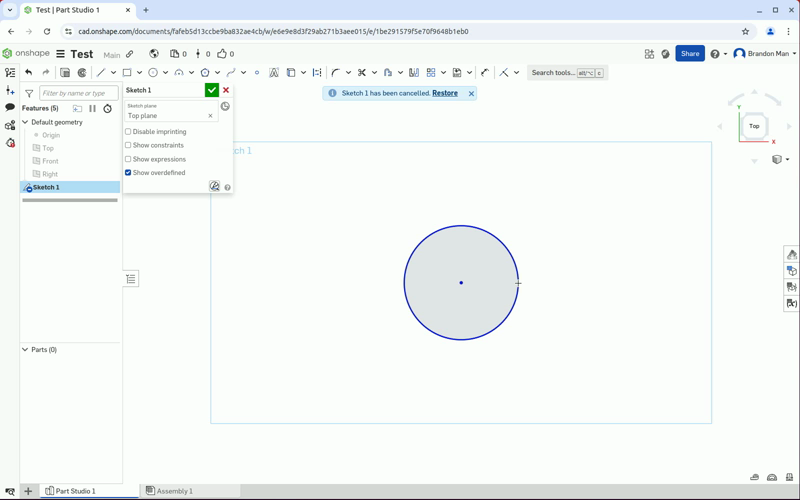
key_down(shift)
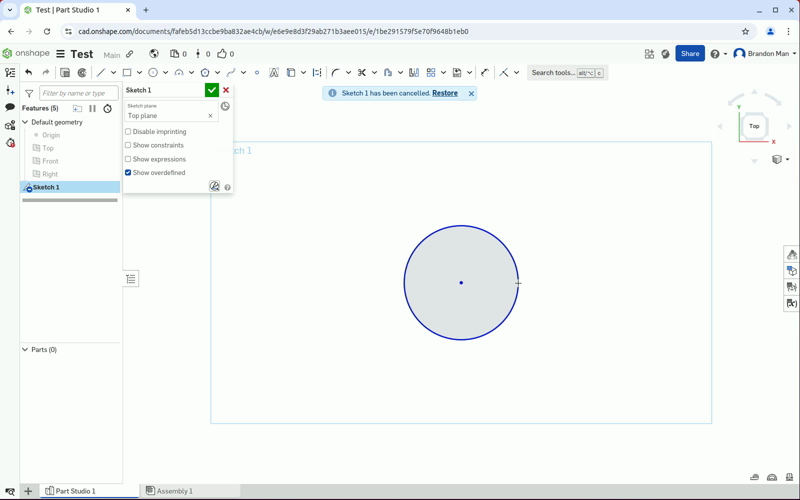
mouse_move(461, 282)
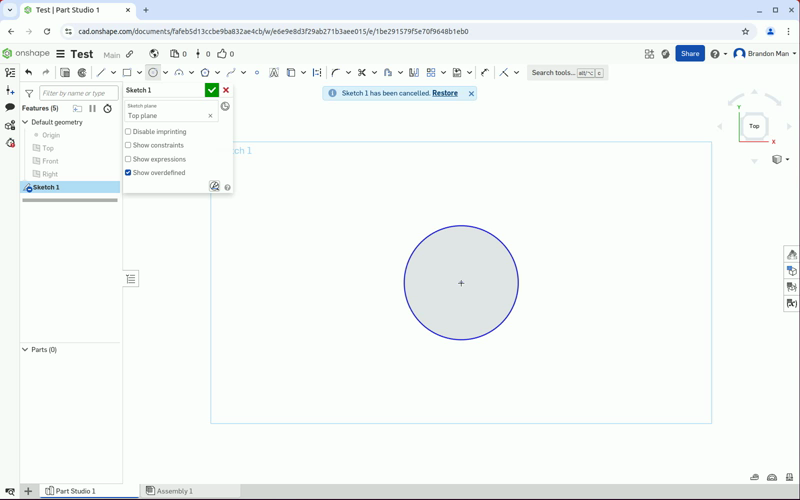
click(461, 282)
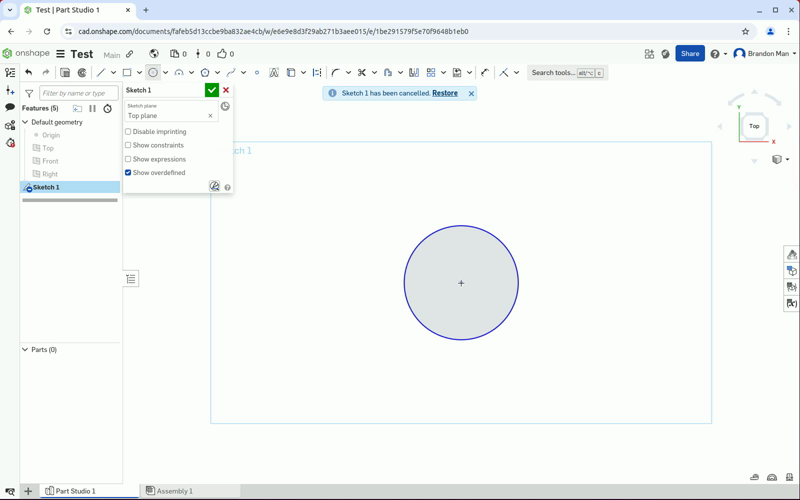
key_up(shift)
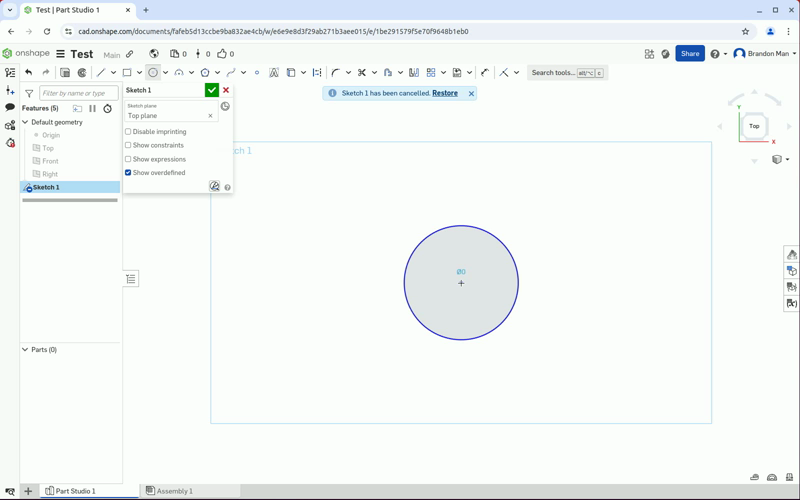
mouse_move(493, 282)
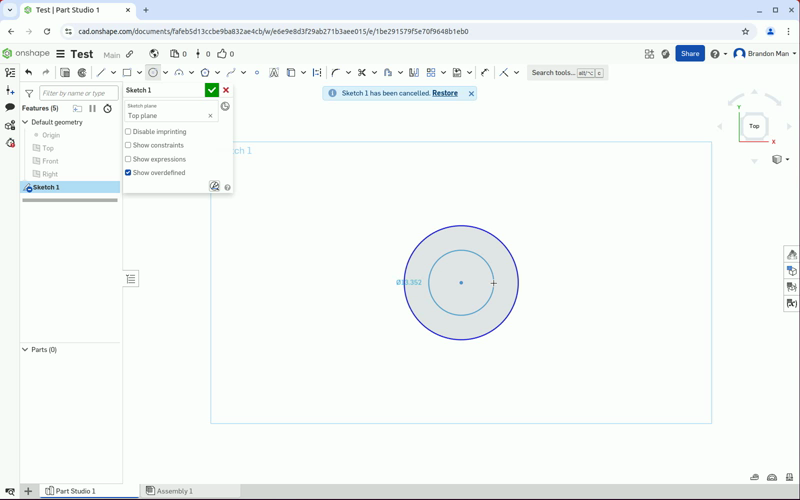
click(493, 282)
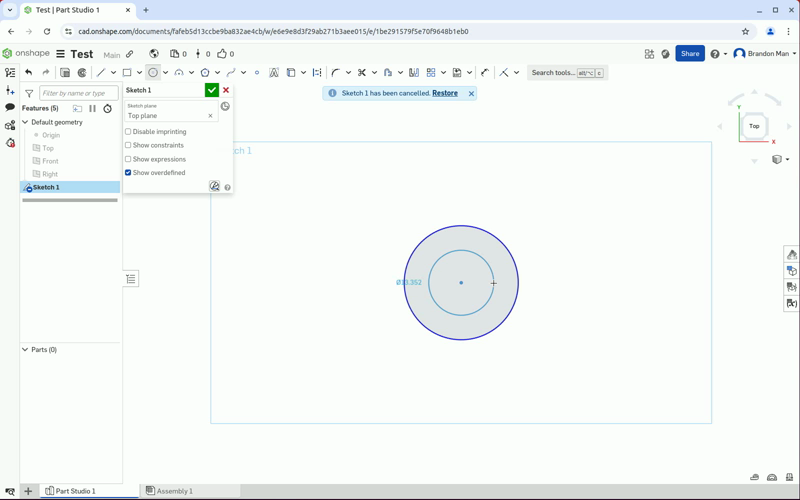
key(esc)
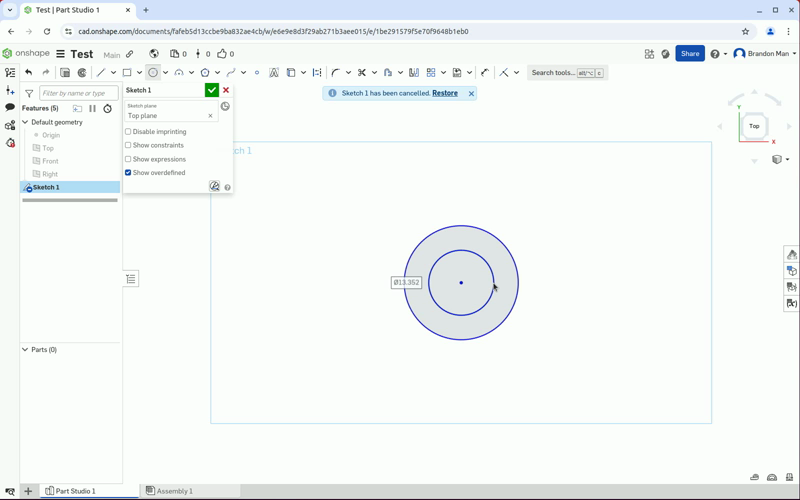
mouse_move(459, 321)
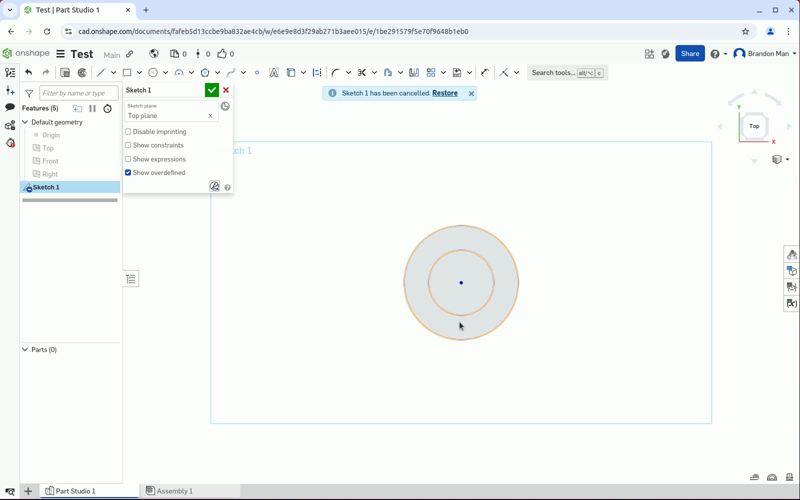
click(459, 321)
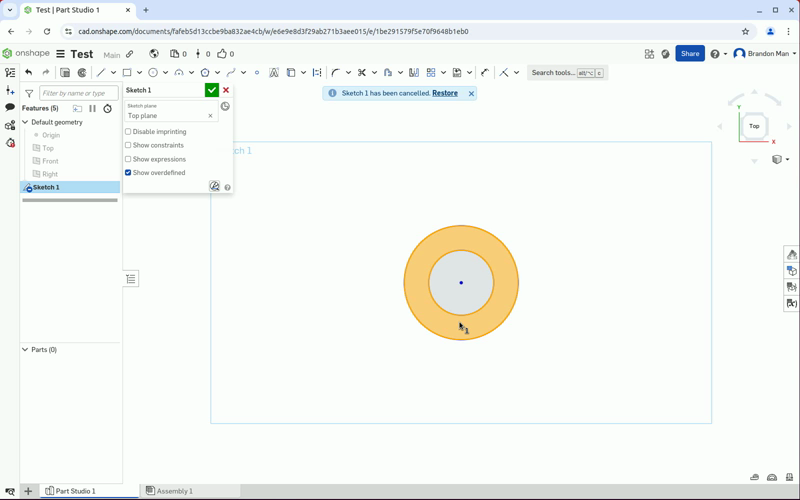
mouse_move(73, 352)
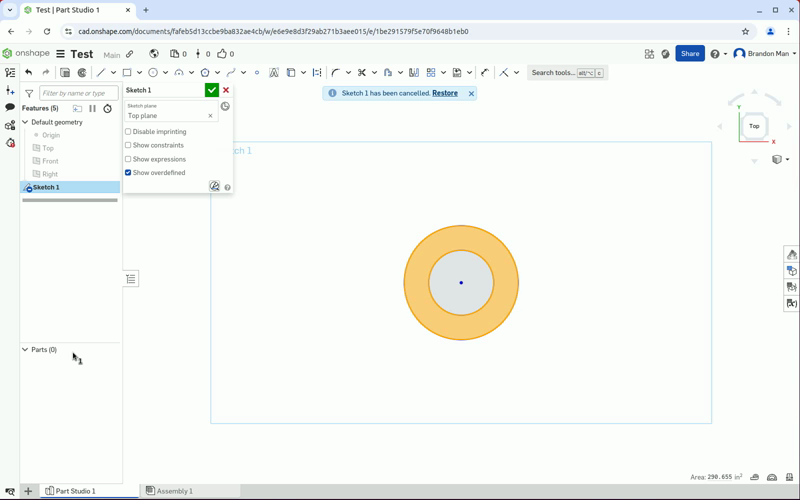
key(shift+y)
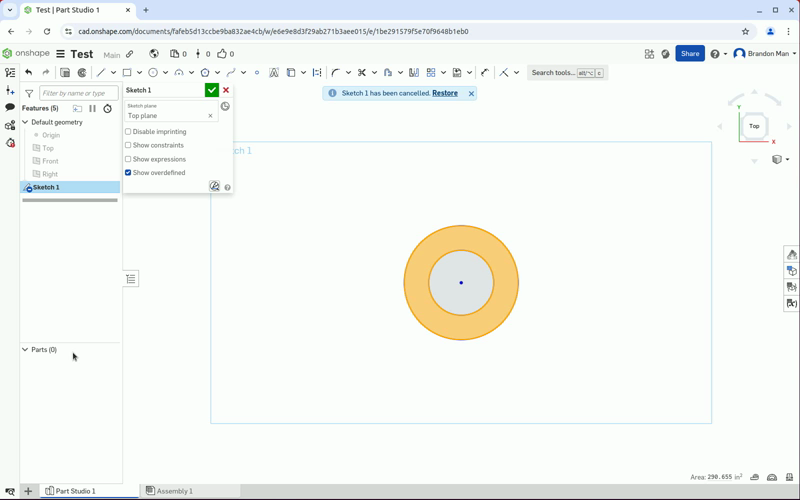
key(shift+e)
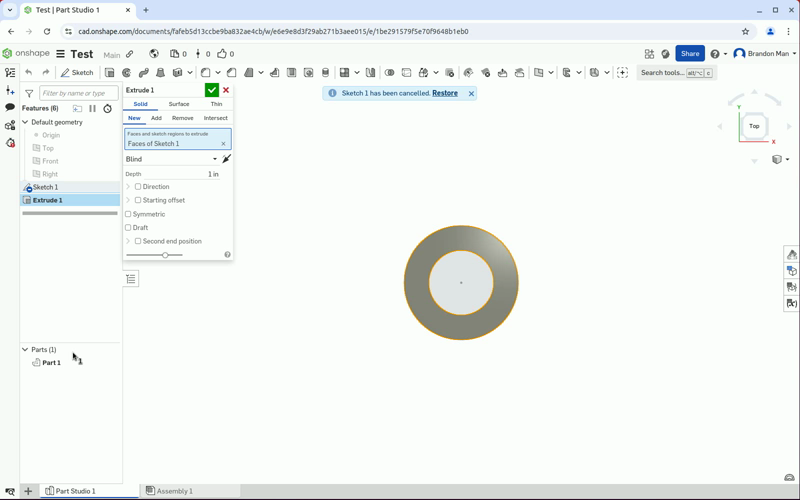
mouse_move(143, 106)
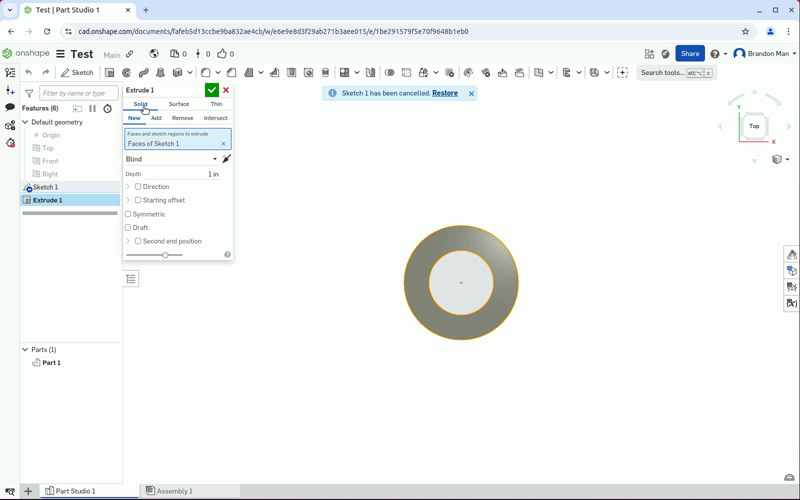
click(143, 106)
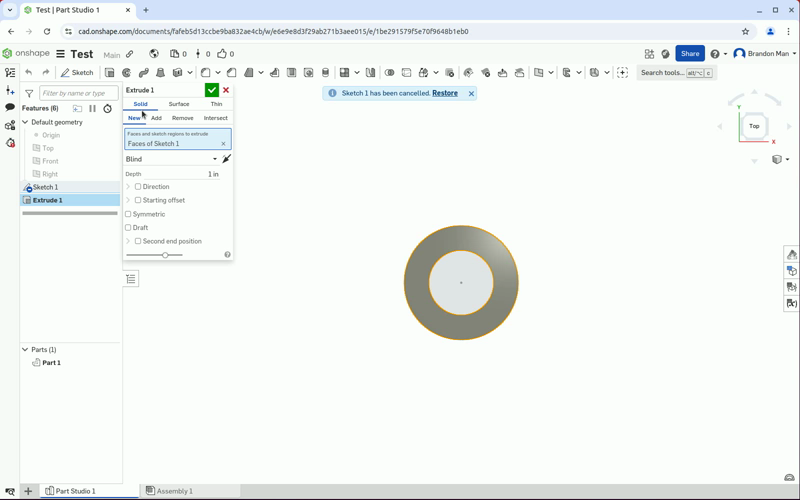
mouse_move(137, 120)
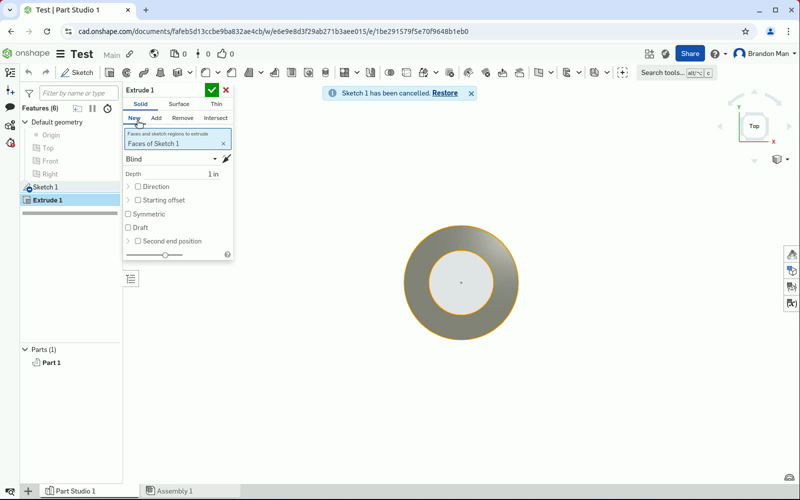
click(137, 120)
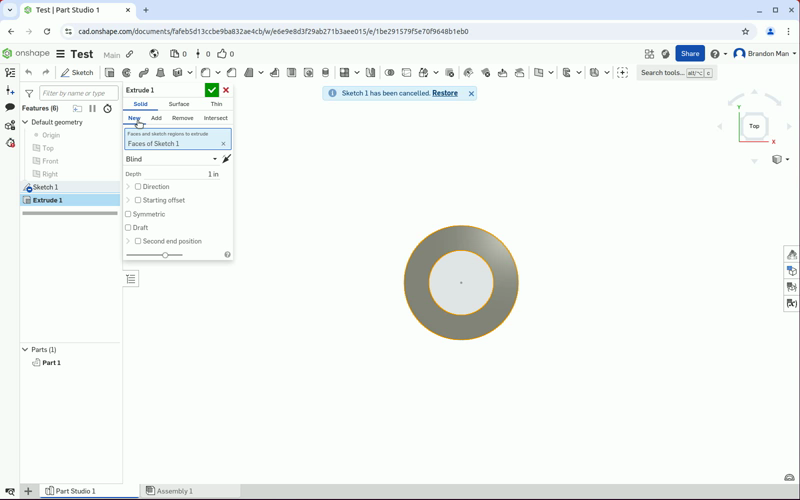
key(tab, 4)
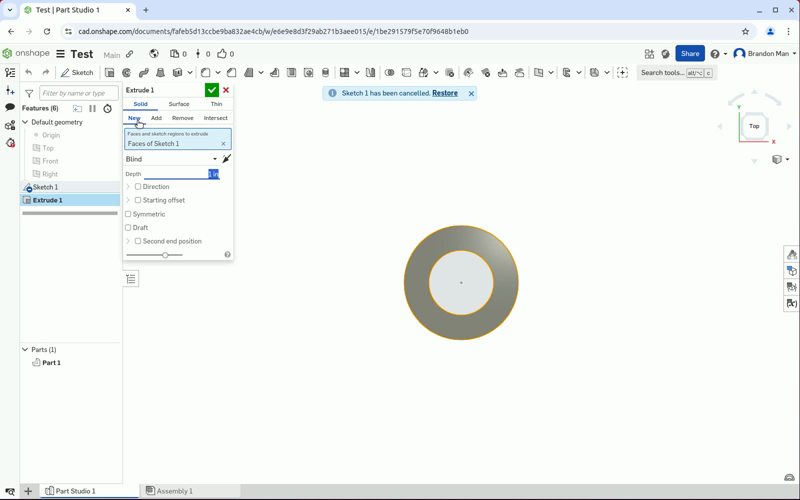
text(5.055)
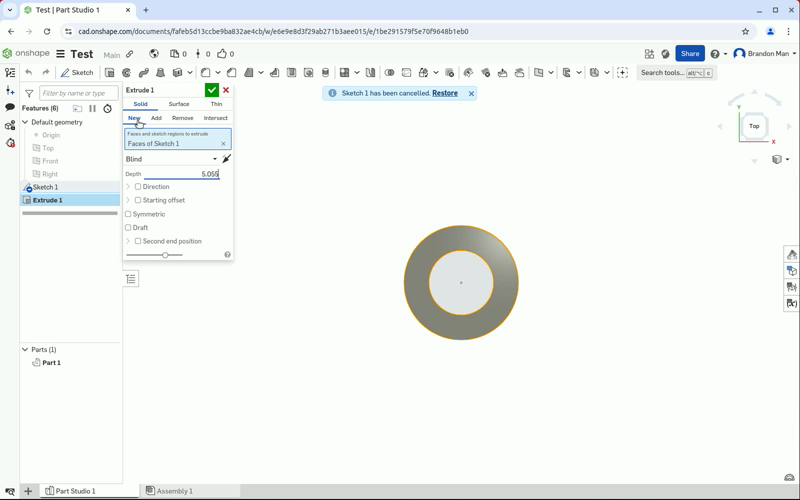
key(enter)
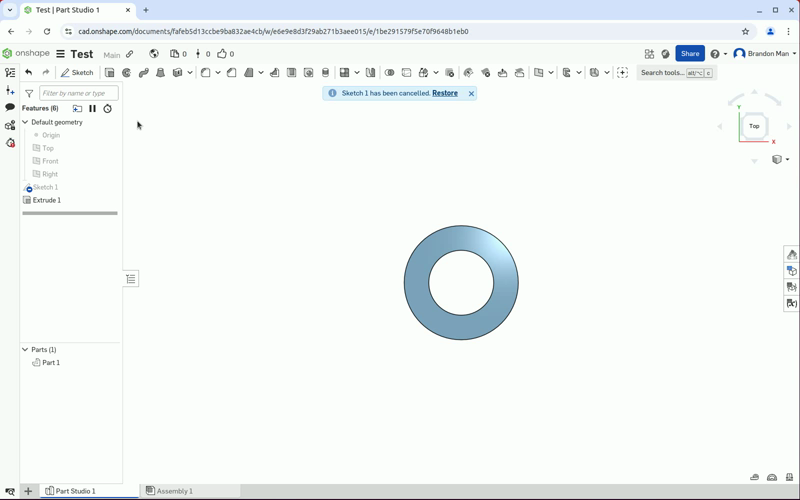
key(shift+h)
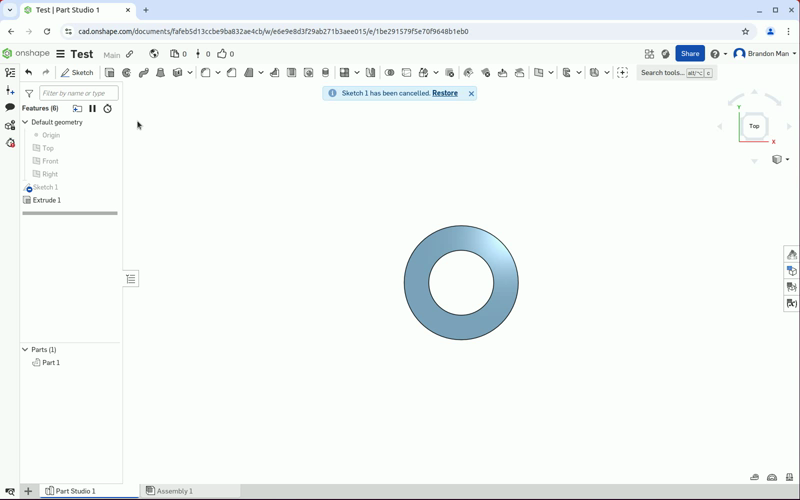
key(shift+h)
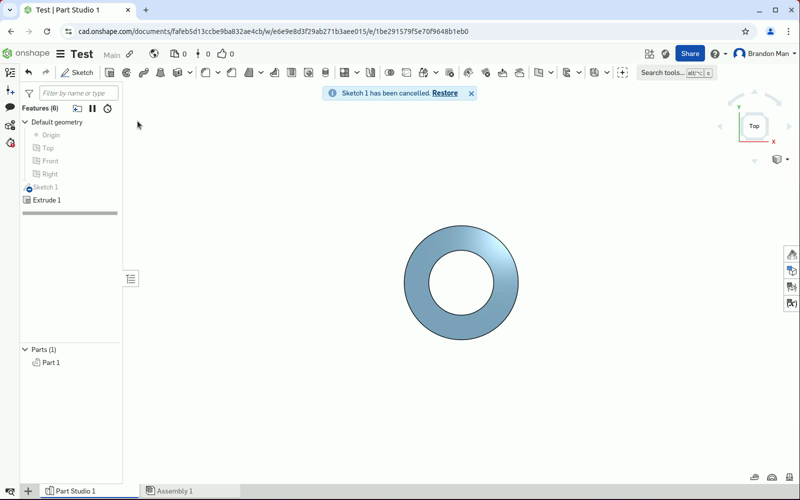
mouse_move(73, 189)
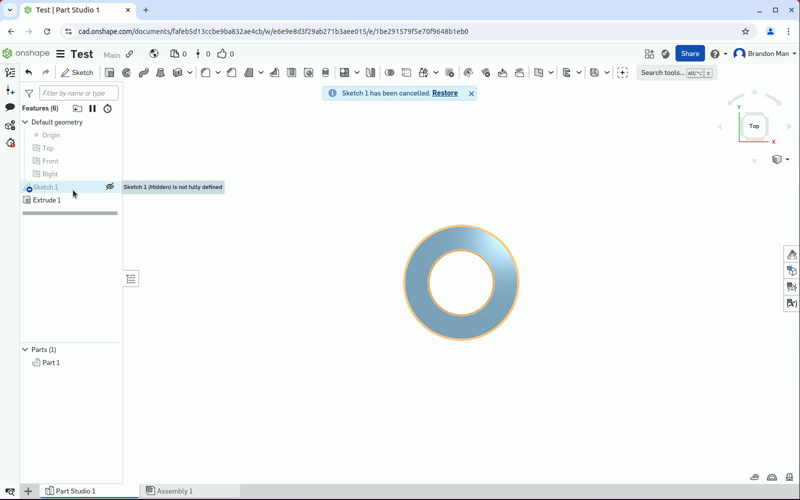
click(73, 189)
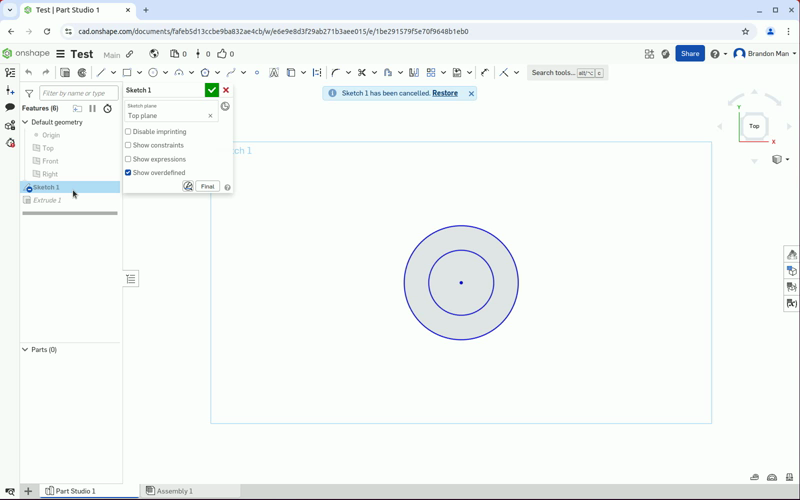
mouse_move(229, 92)
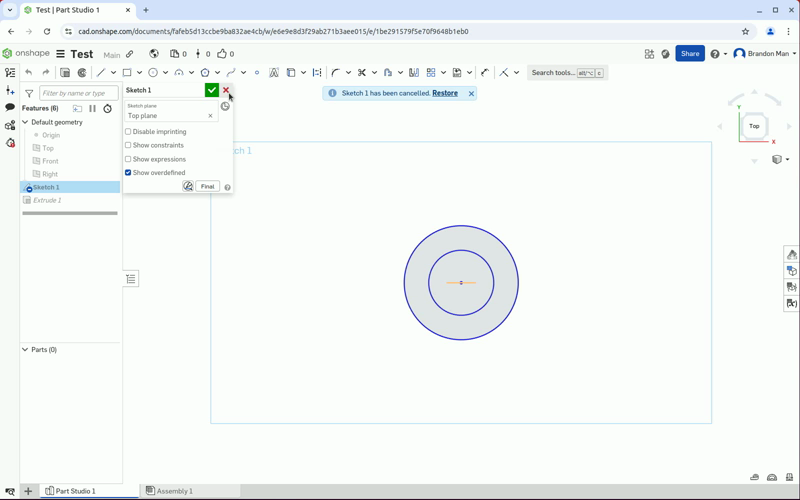
click(229, 92)
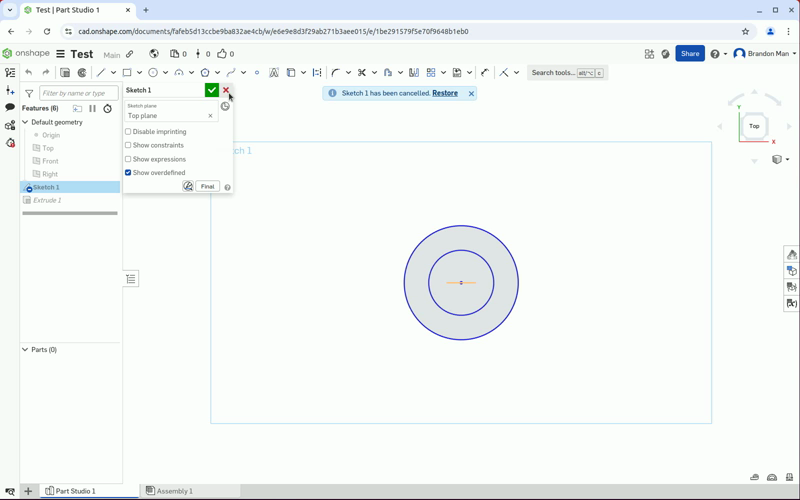
key(shift+s)
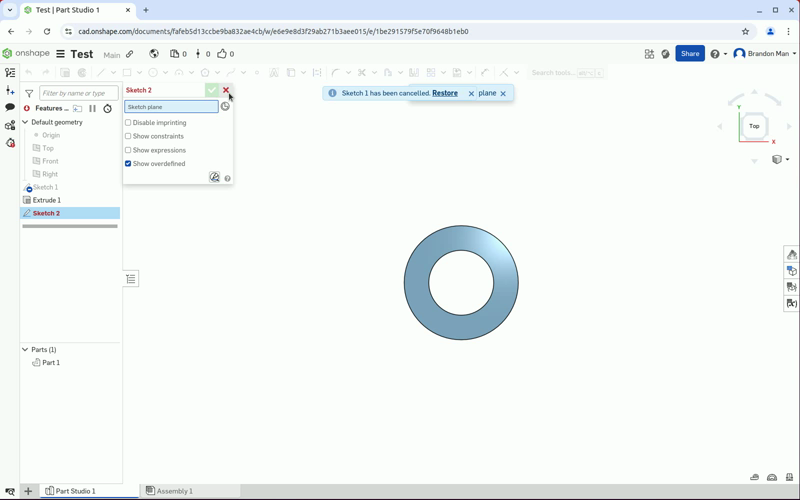
mouse_move(73, 150)
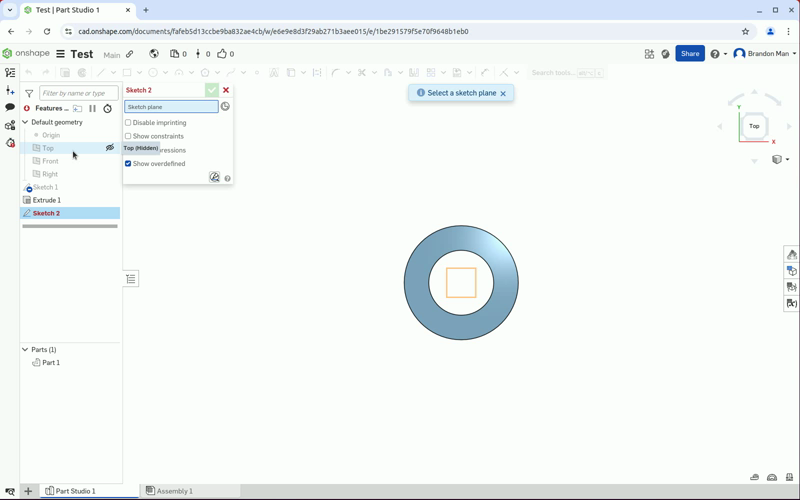
click(73, 150)
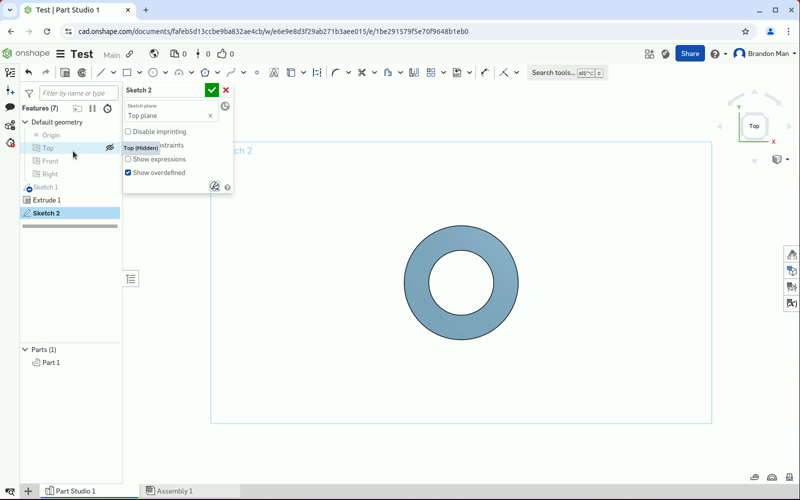
mouse_move(73, 352)
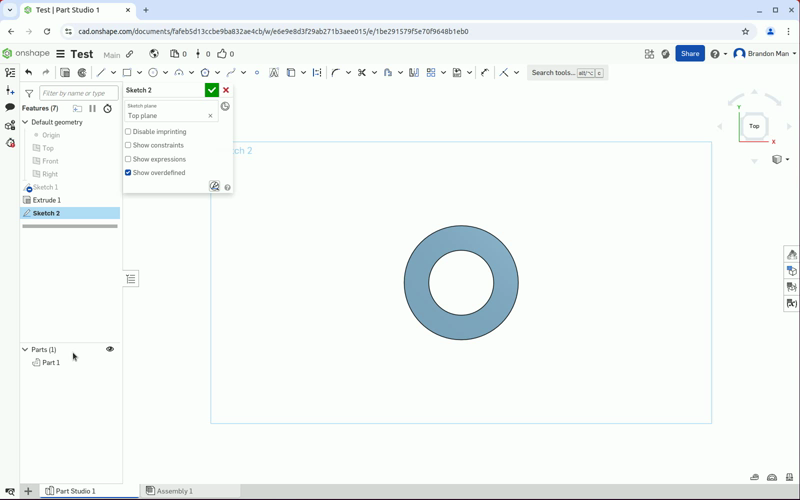
key(y)
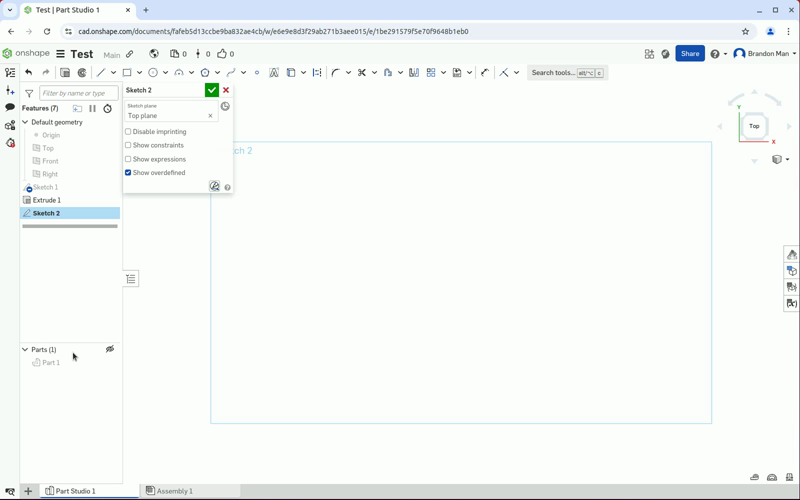
key(c)
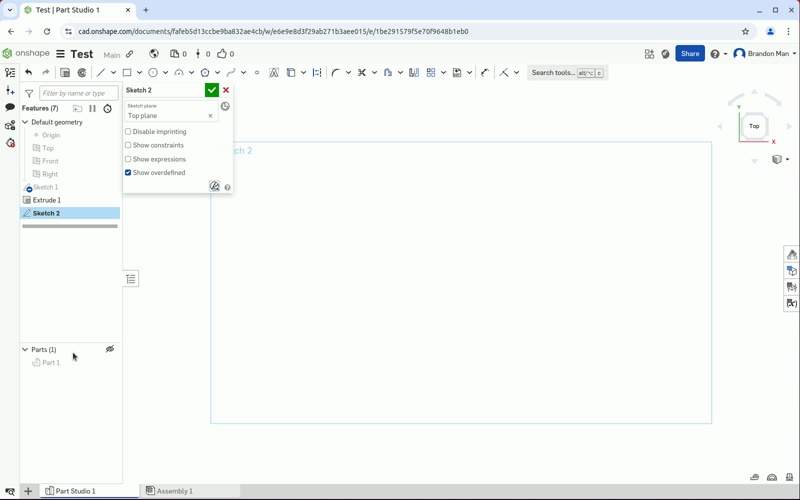
key_down(shift)
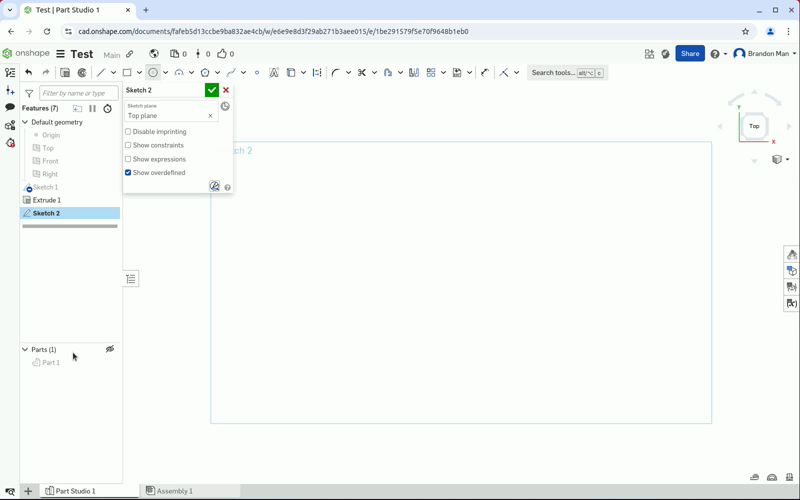
mouse_move(461, 282)
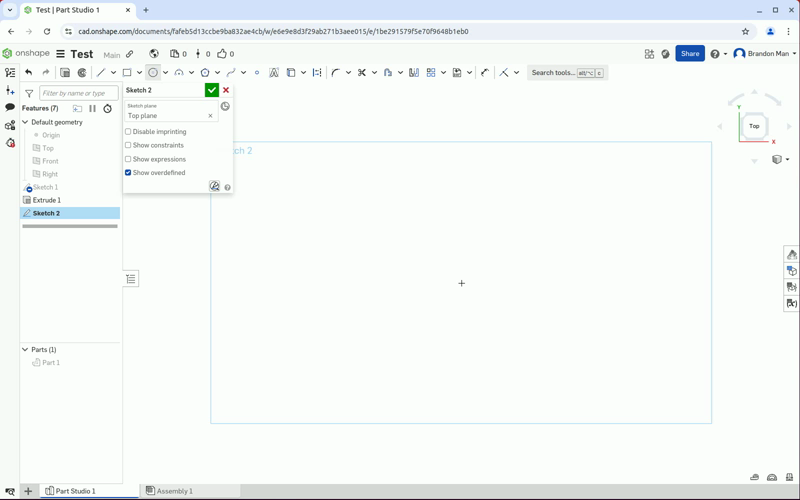
click(461, 282)
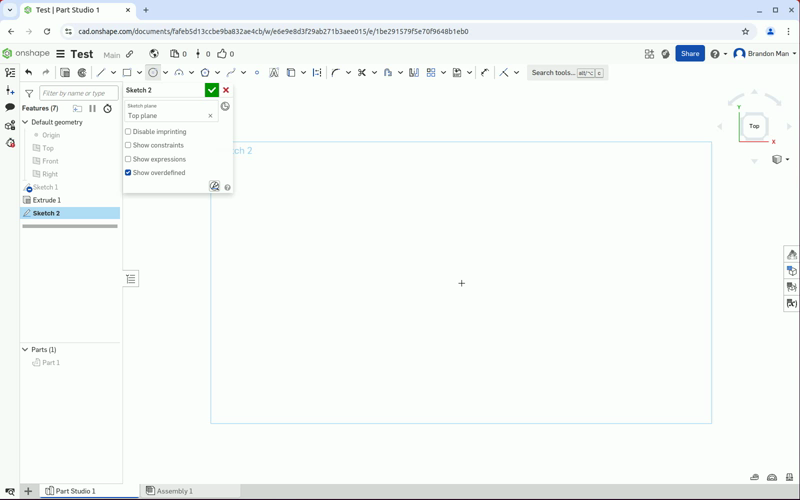
key_up(shift)
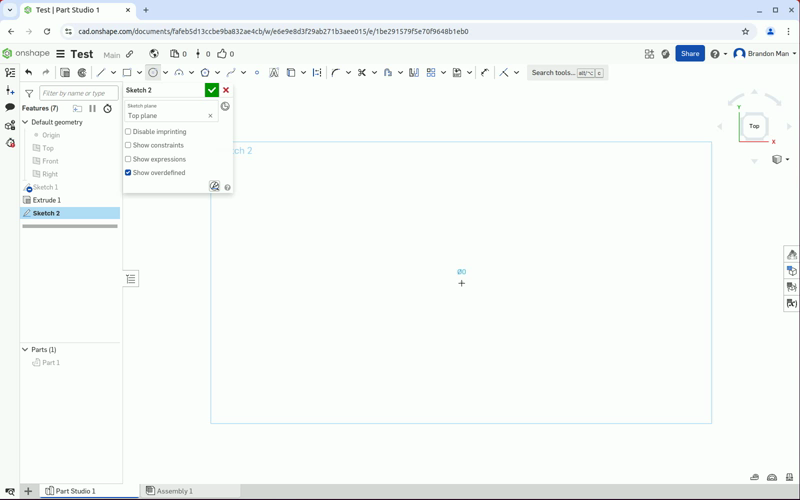
mouse_move(494, 282)
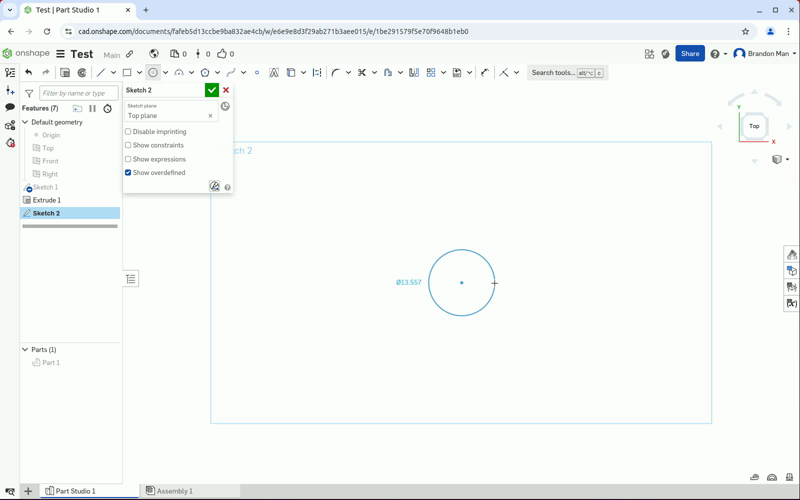
click(494, 282)
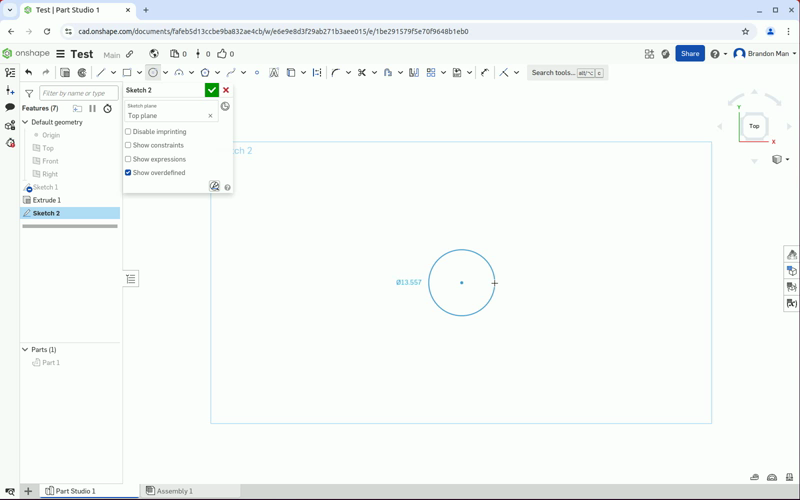
key(esc)
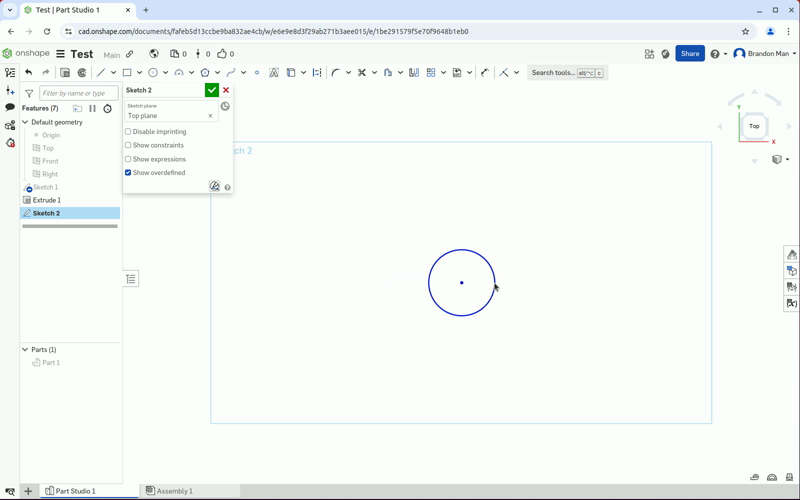
key(c)
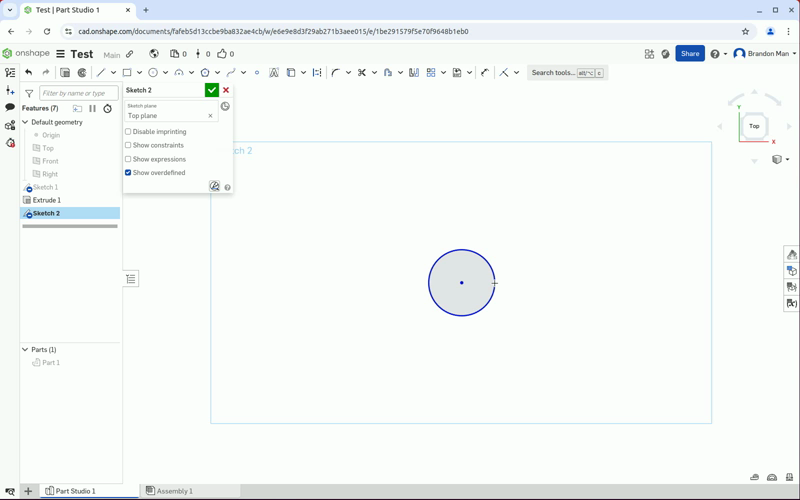
key_down(shift)
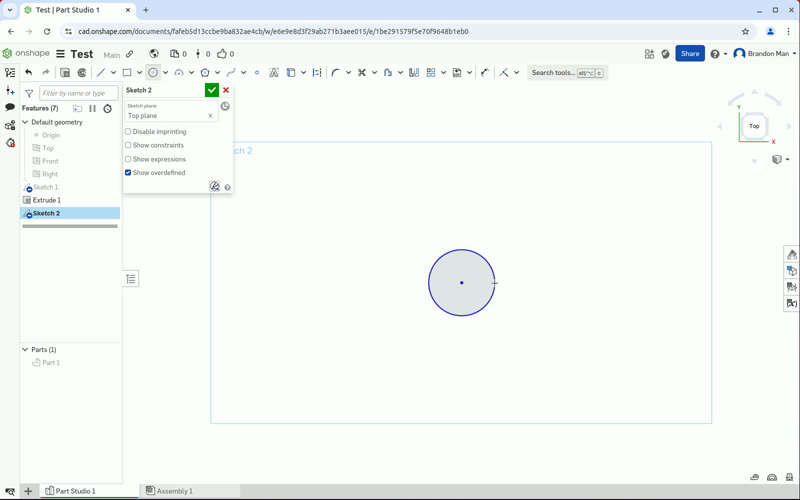
mouse_move(461, 282)
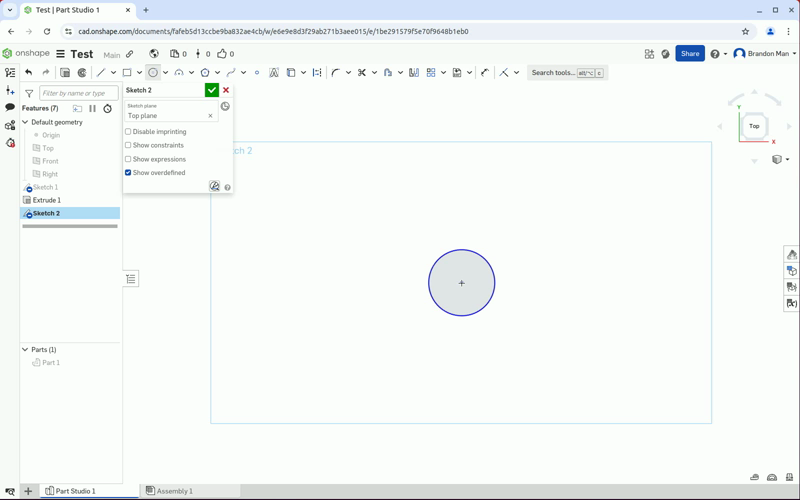
click(461, 282)
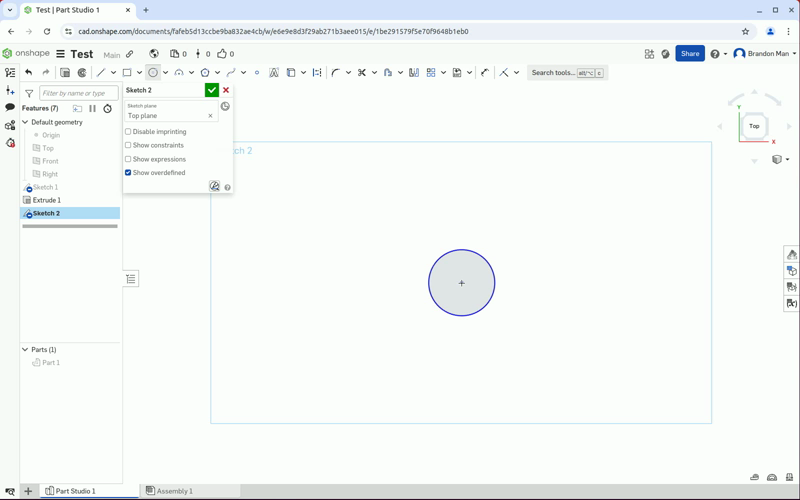
key_up(shift)
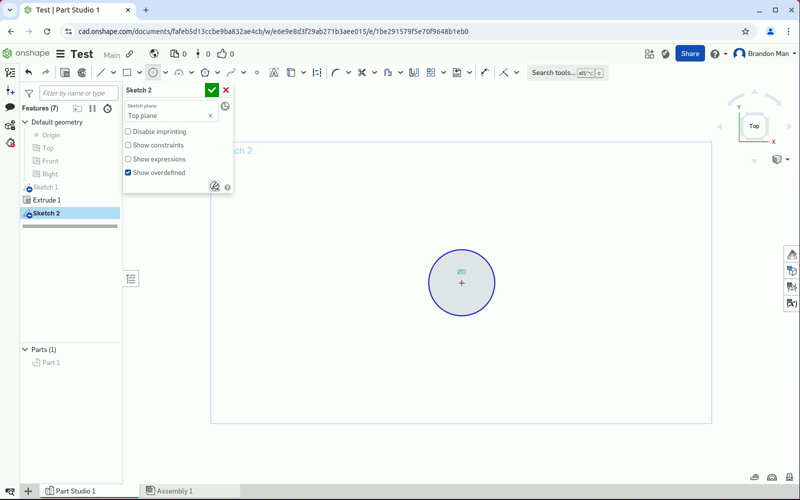
mouse_move(486, 282)
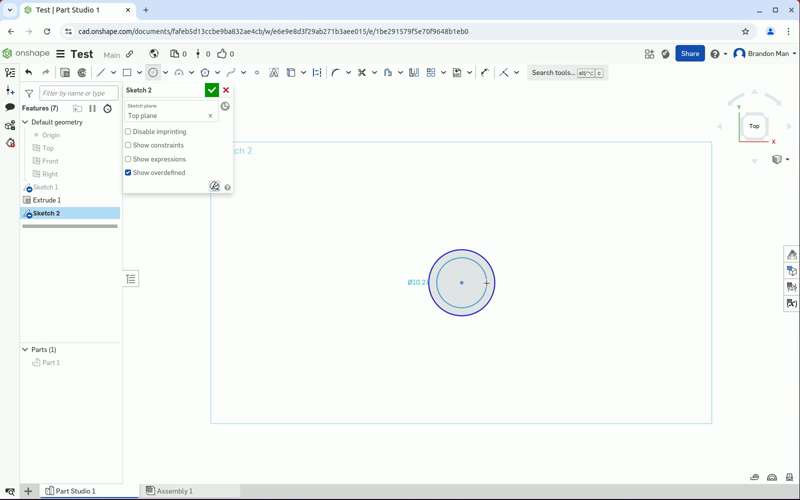
click(486, 282)
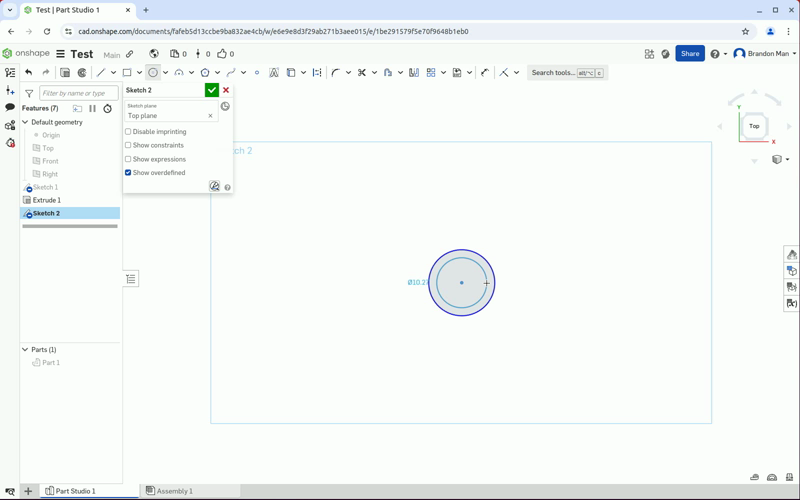
key(esc)
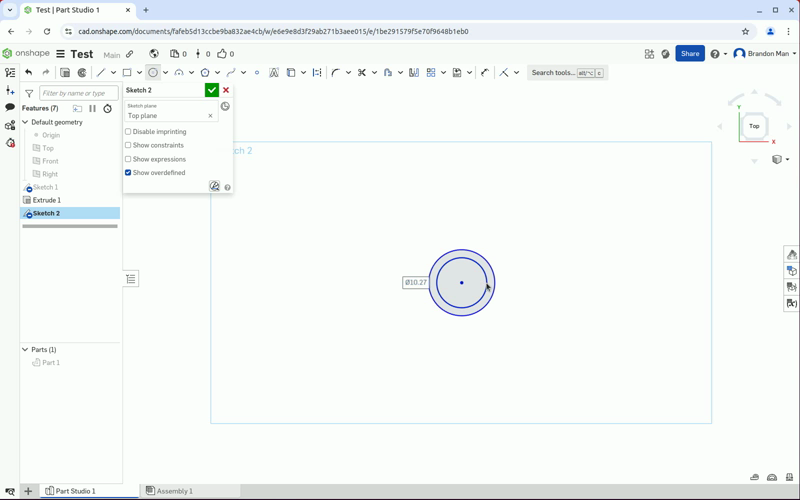
mouse_move(447, 309)
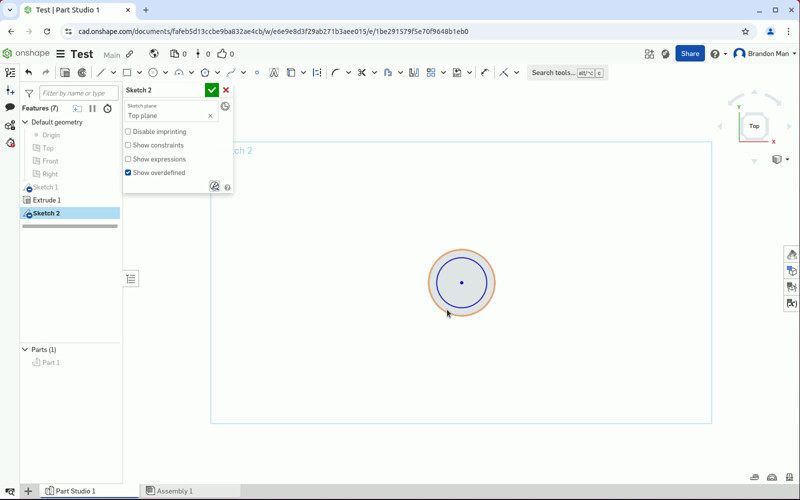
scroll(6)
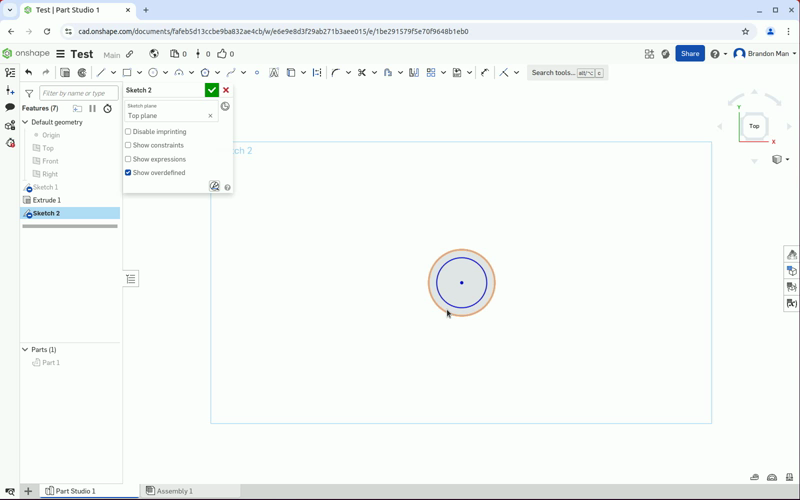
scroll(6)
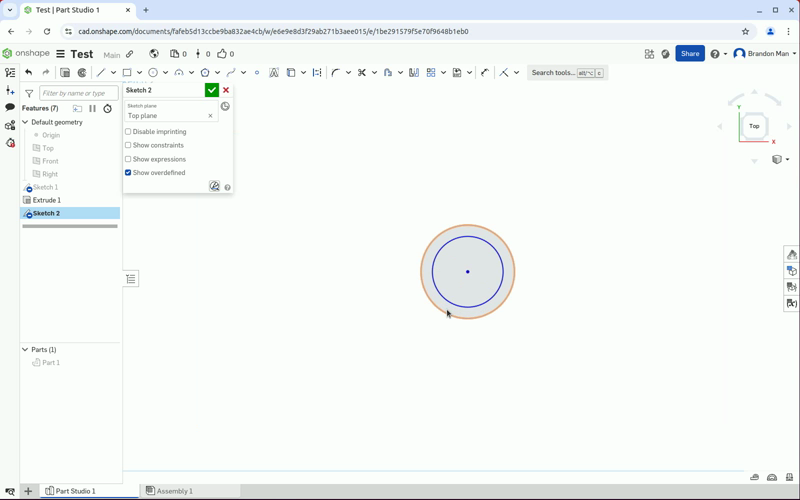
scroll(6)
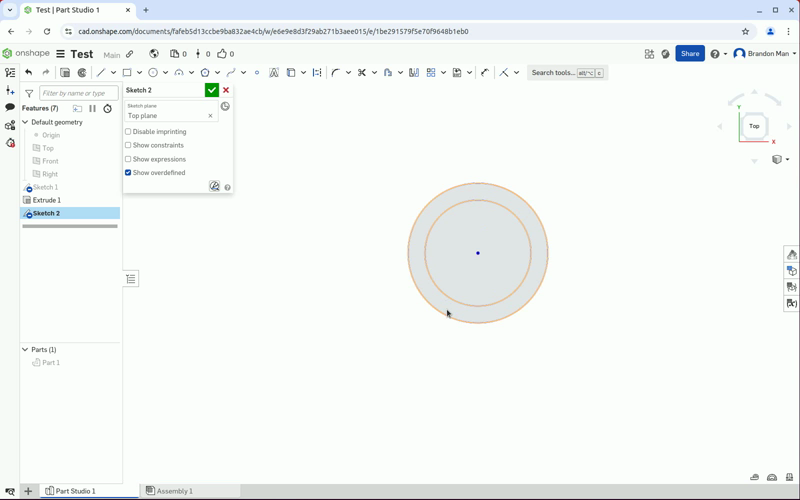
scroll(6)
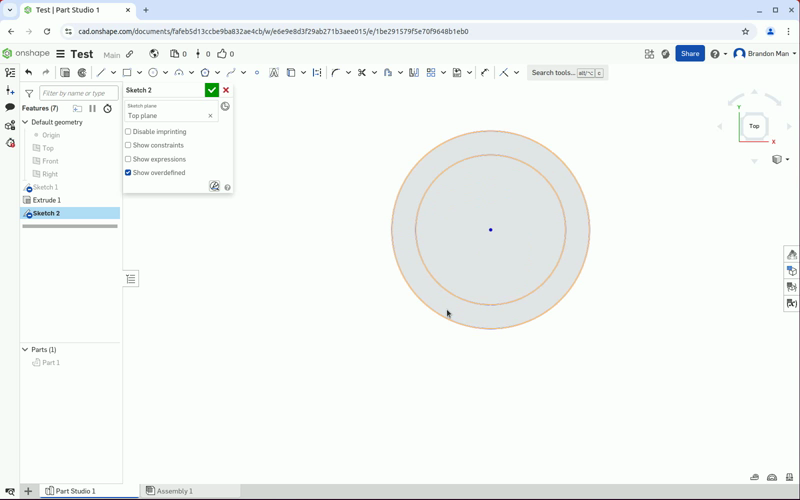
scroll(6)
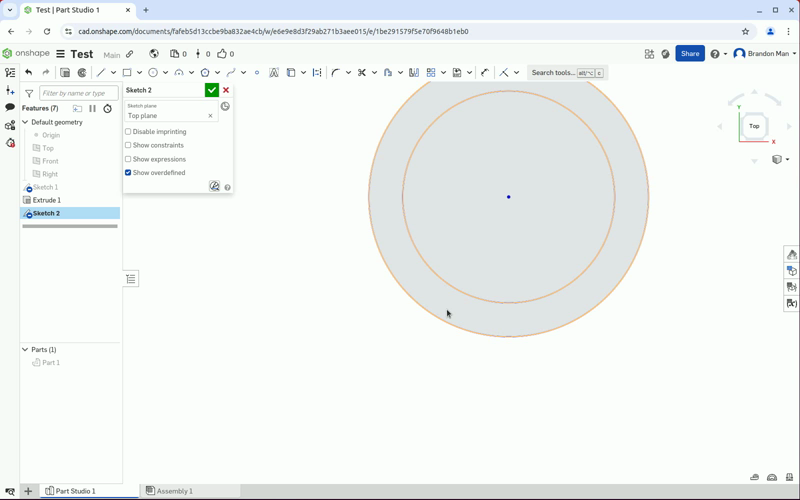
scroll(6)
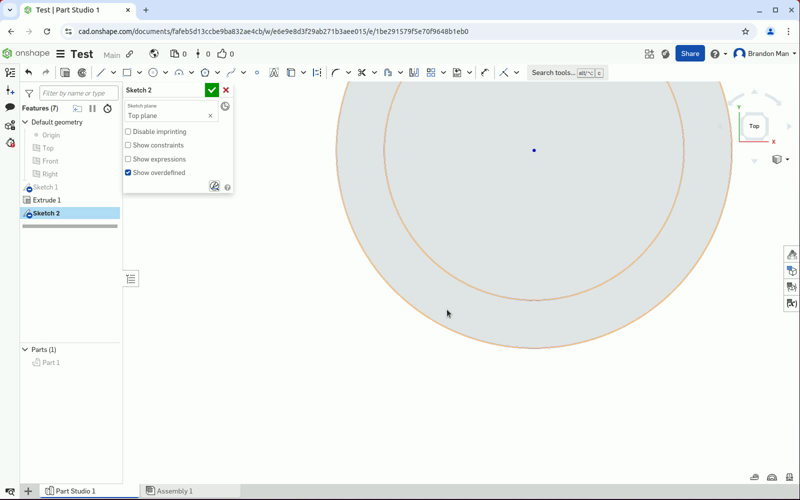
scroll(6)
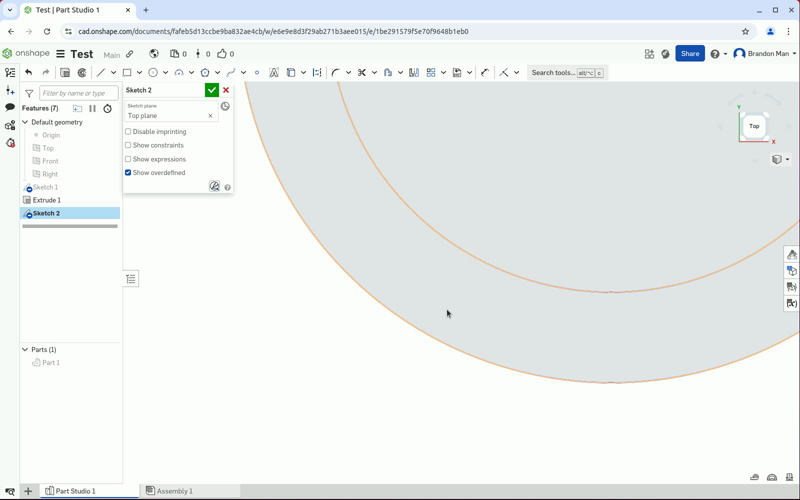
click(447, 309)
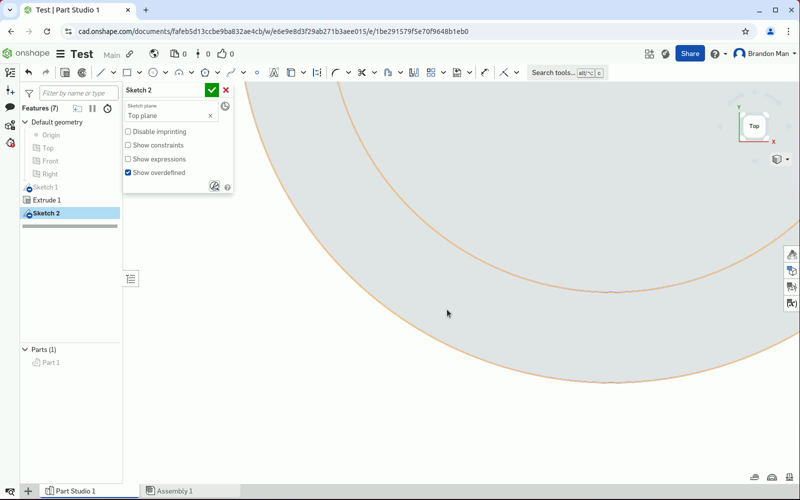
scroll(-6)
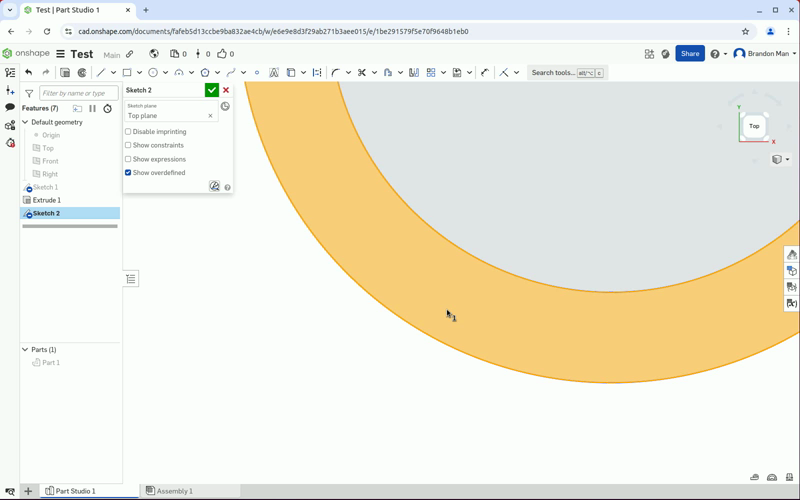
scroll(-6)
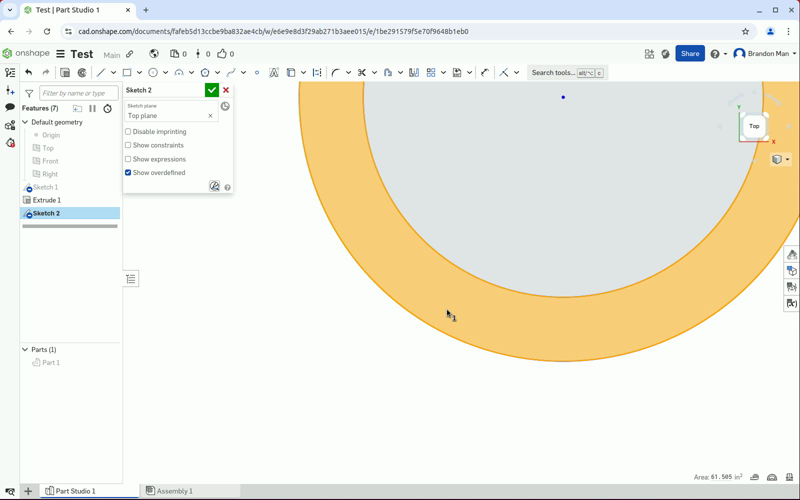
scroll(-6)
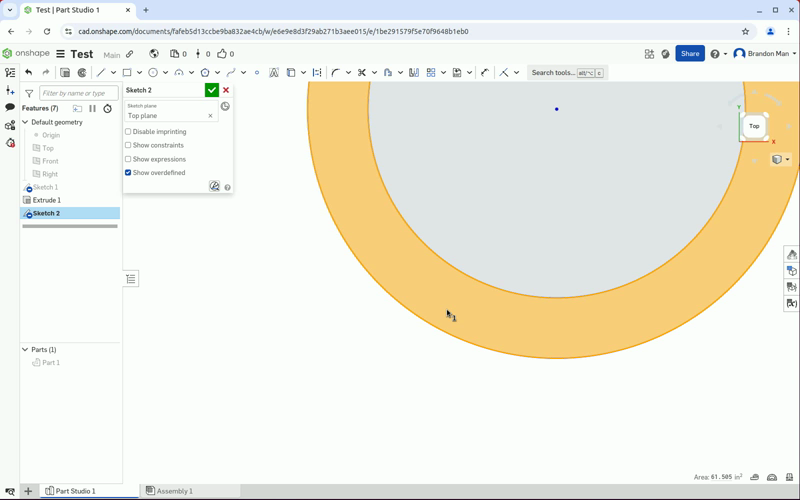
scroll(-6)
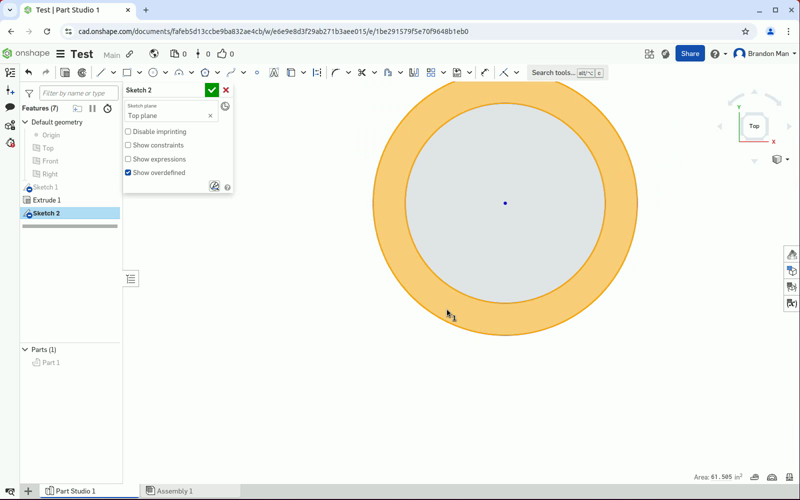
scroll(-6)
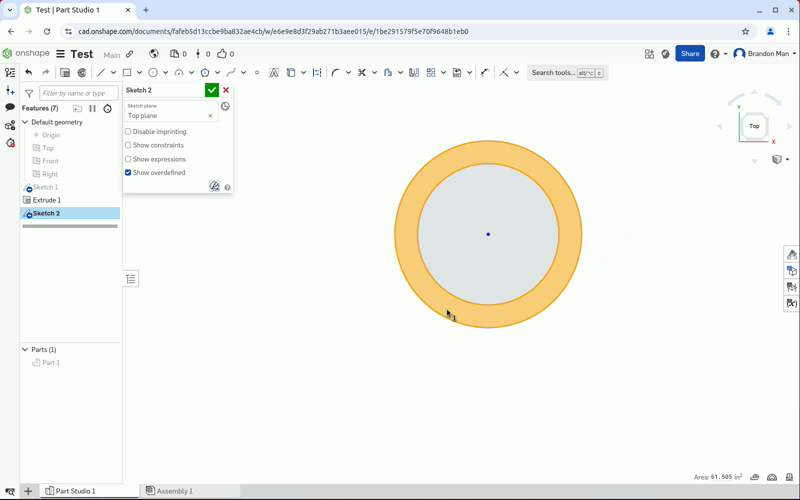
scroll(-6)
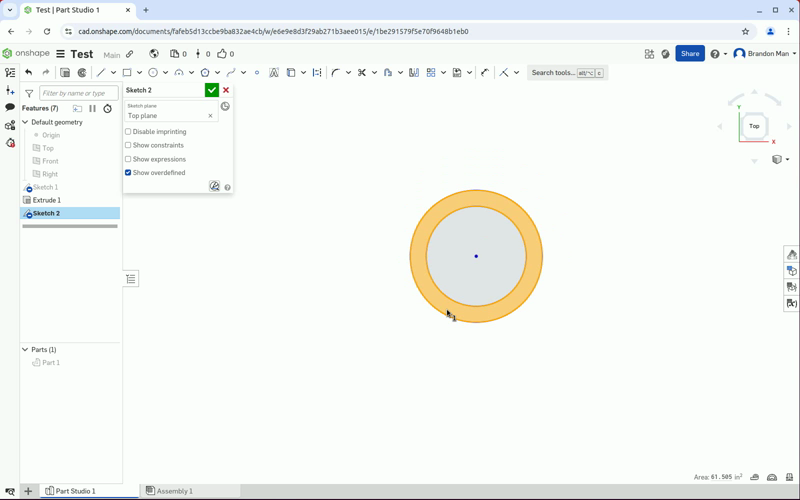
scroll(-6)
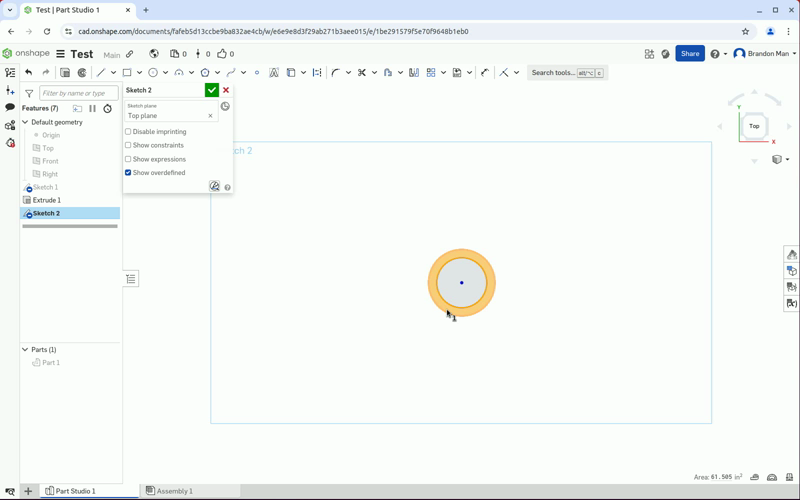
mouse_move(73, 352)
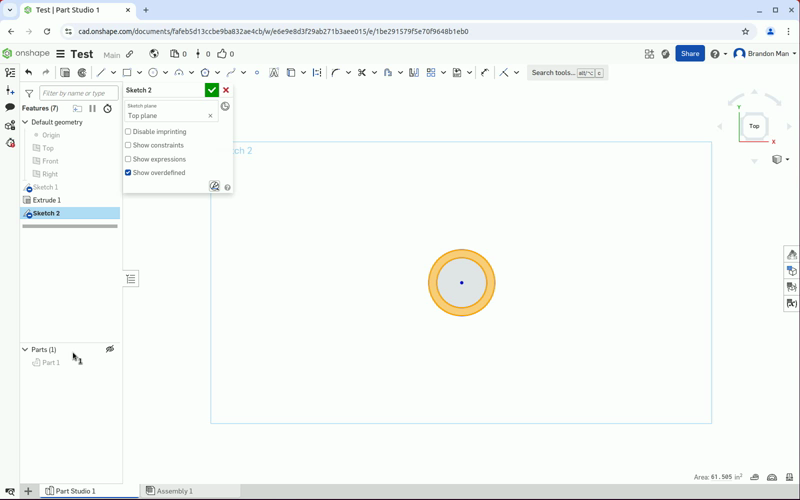
key(shift+y)
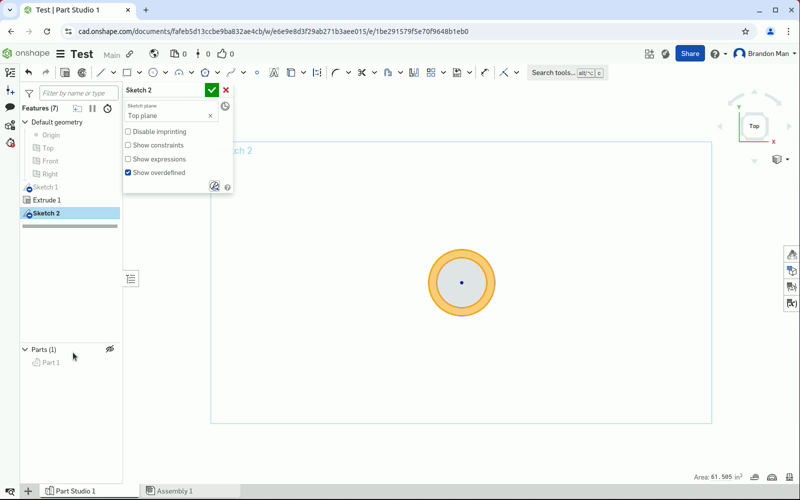
key(shift+e)
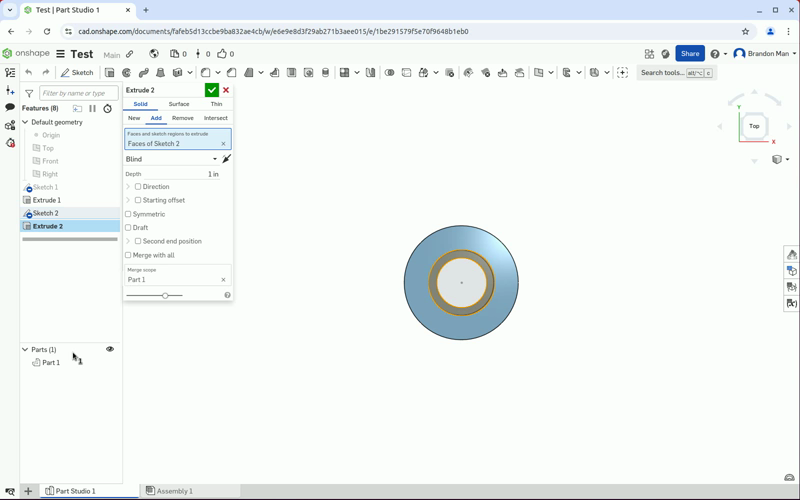
mouse_move(143, 106)
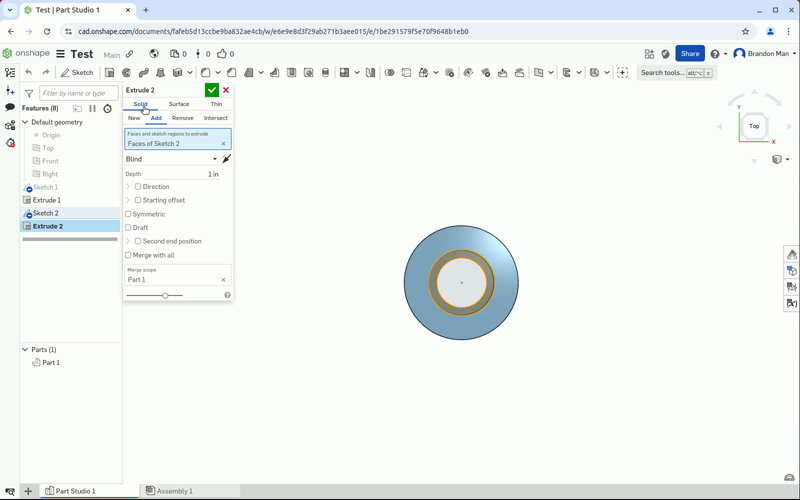
click(143, 106)
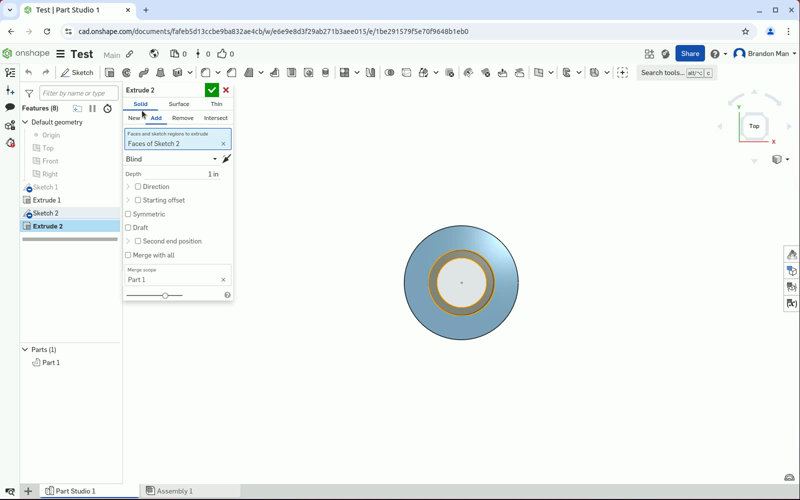
mouse_move(137, 120)
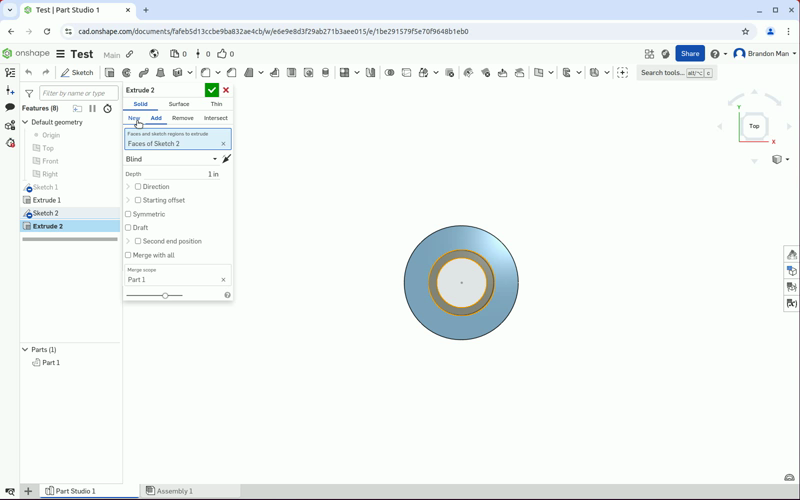
click(137, 120)
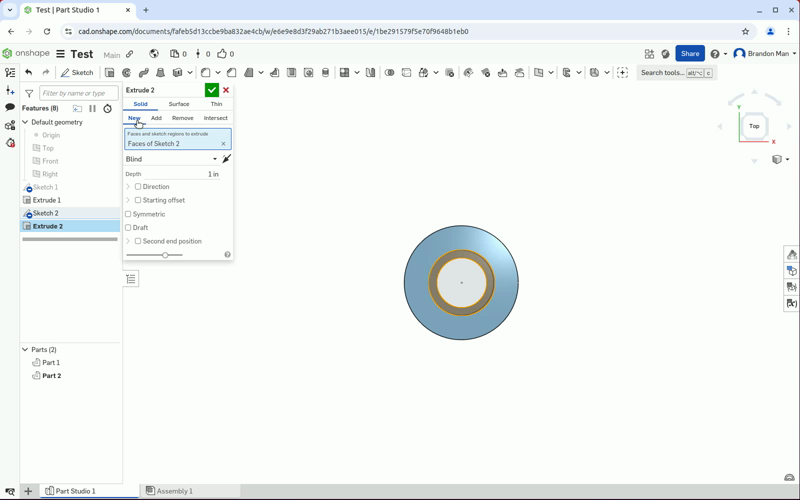
key(tab, 4)
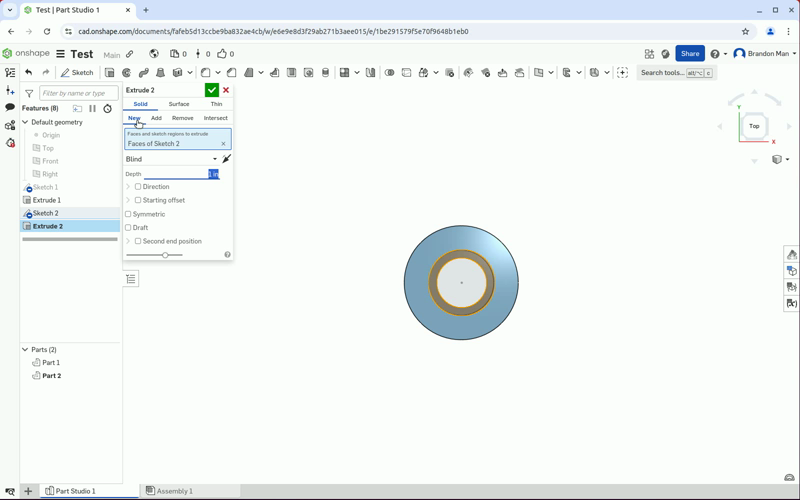
text(19.738)
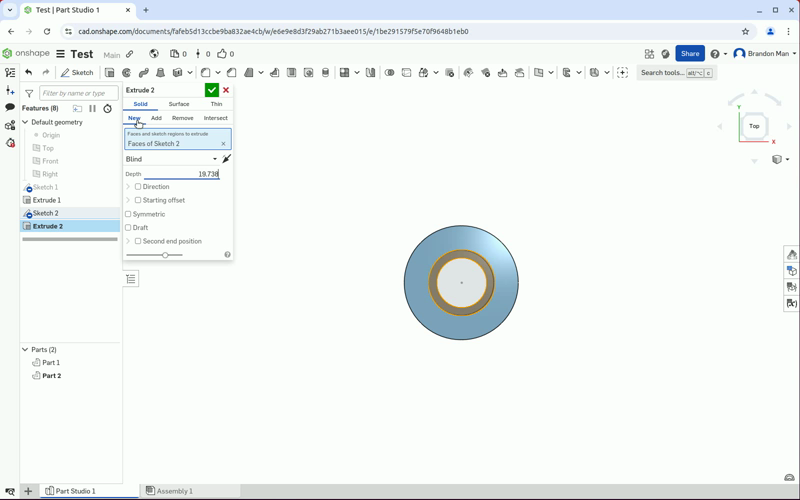
key(enter)
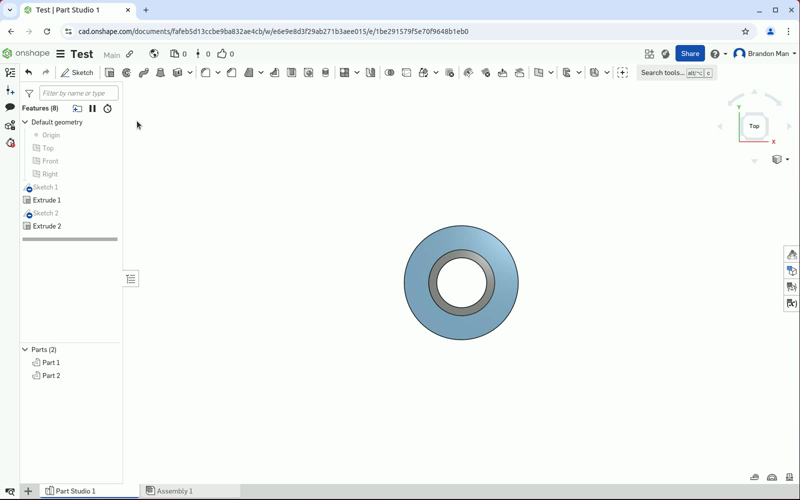
key(shift+h)
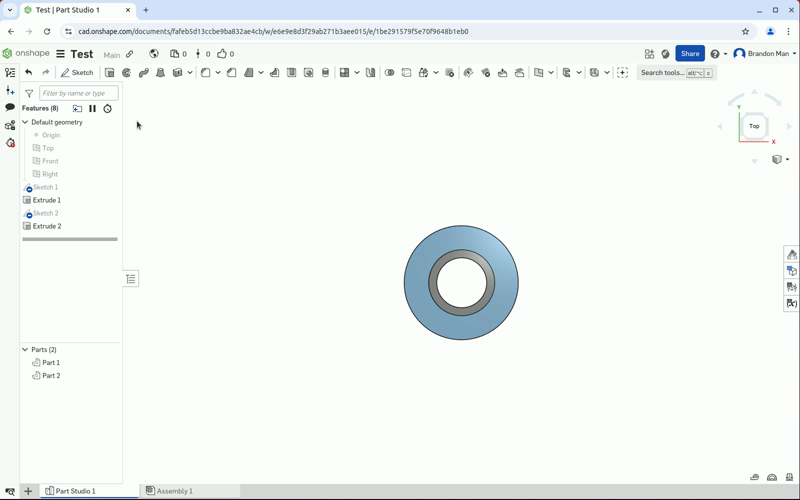
key(shift+h)
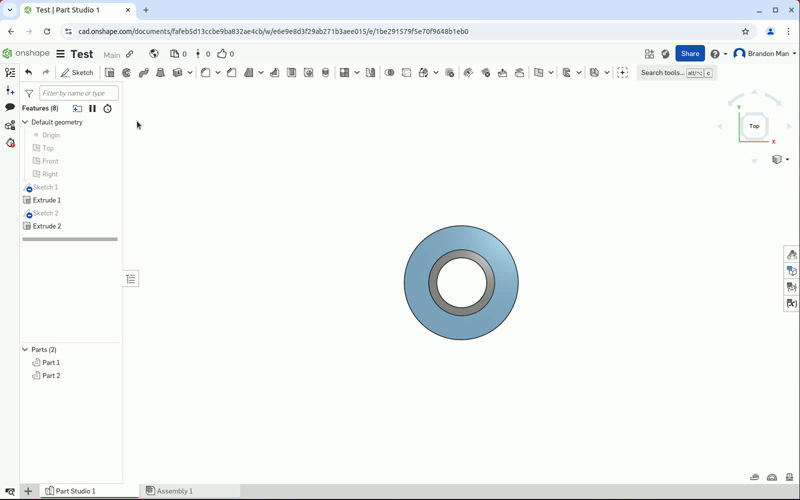
mouse_move(73, 189)
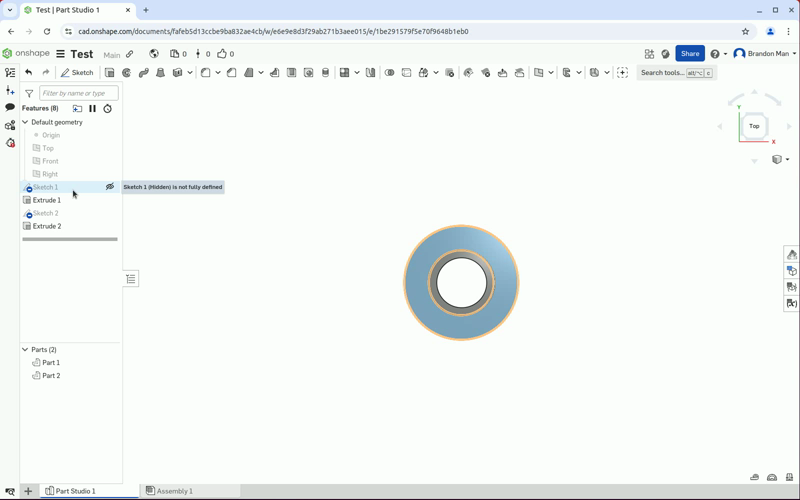
click(73, 189)
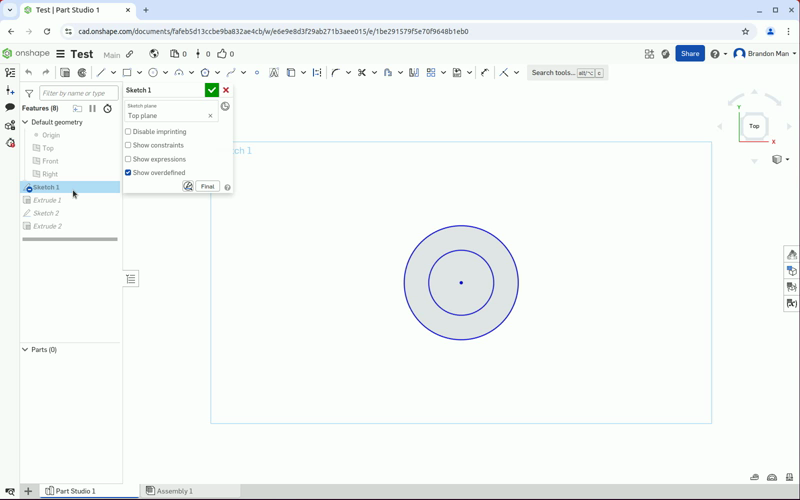
mouse_move(229, 92)
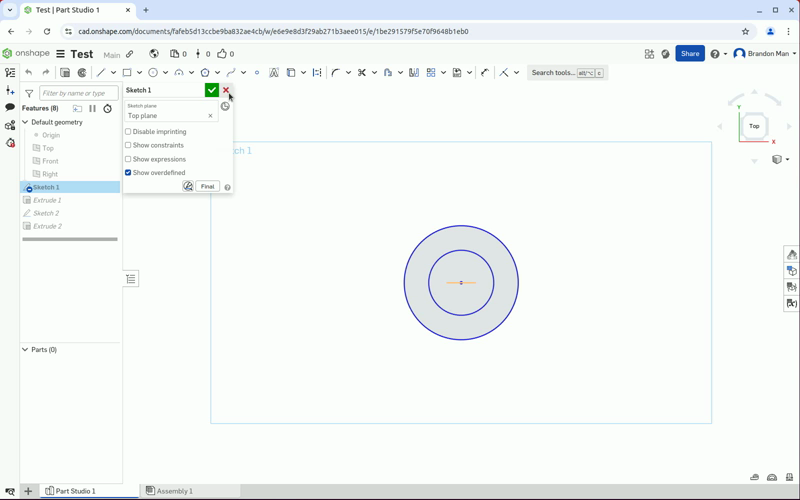
click(229, 92)
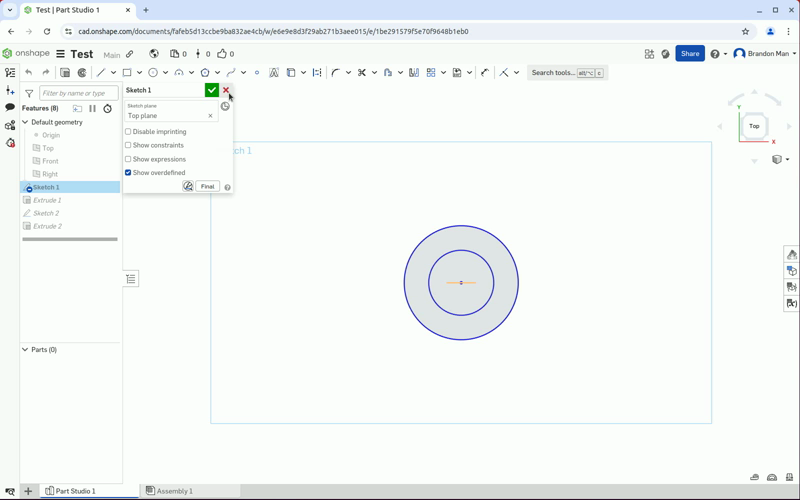
key(shift+s)
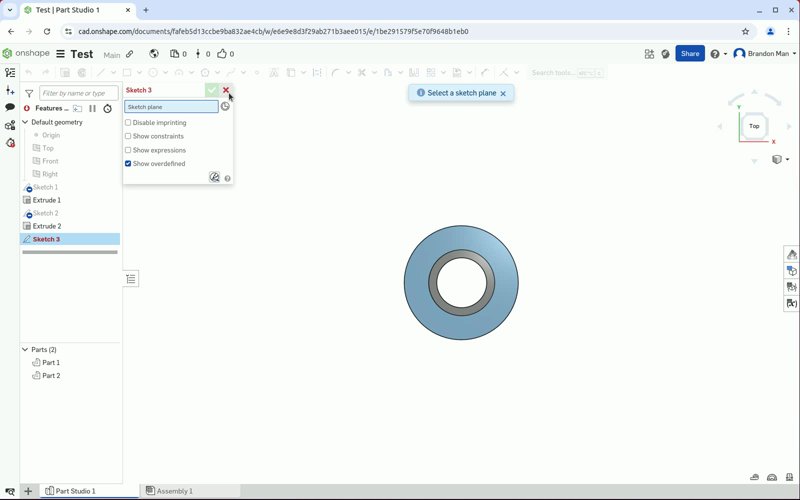
mouse_move(73, 150)
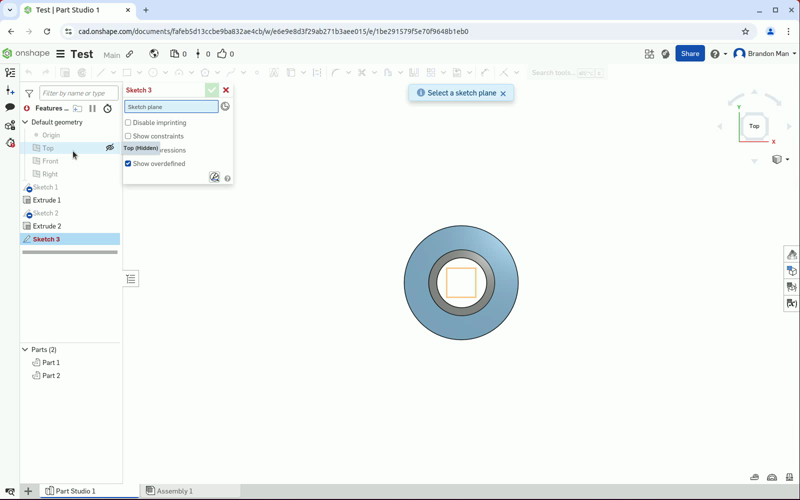
click(73, 150)
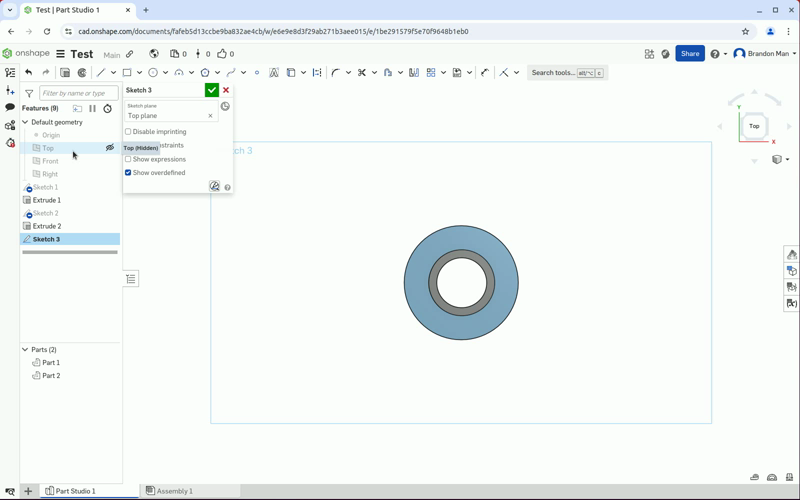
mouse_move(73, 352)
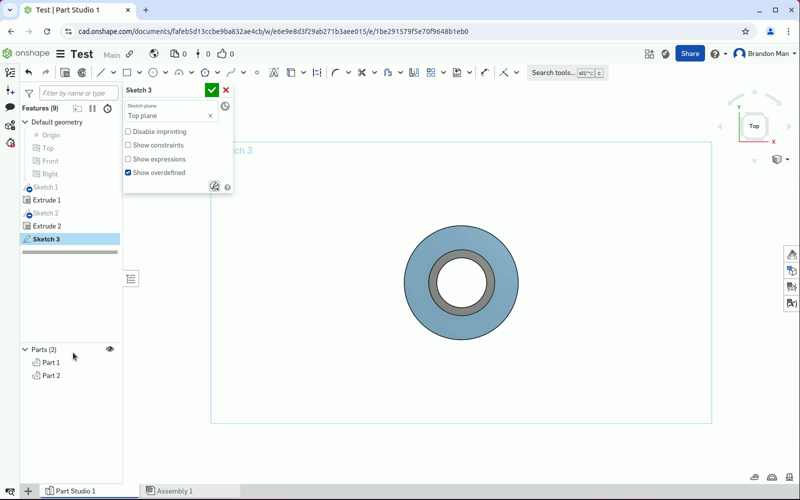
key(y)
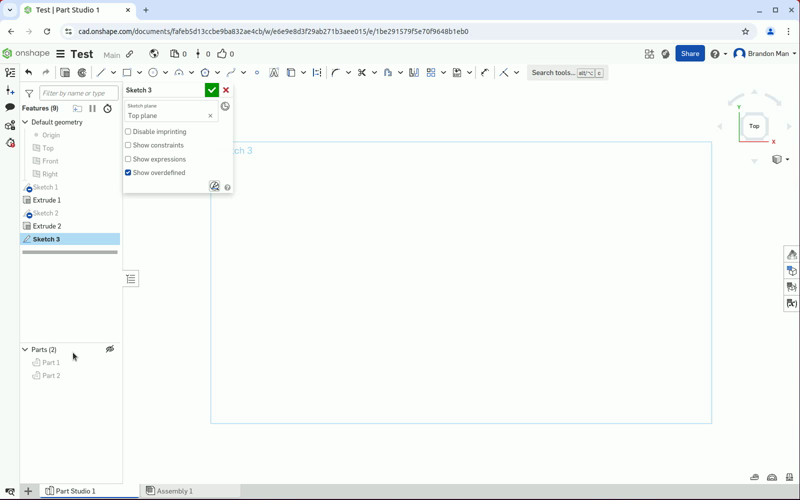
key(c)
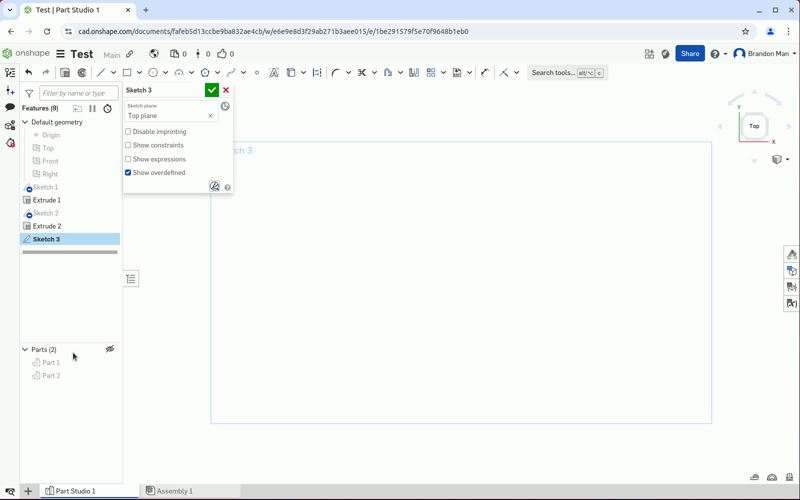
key_down(shift)
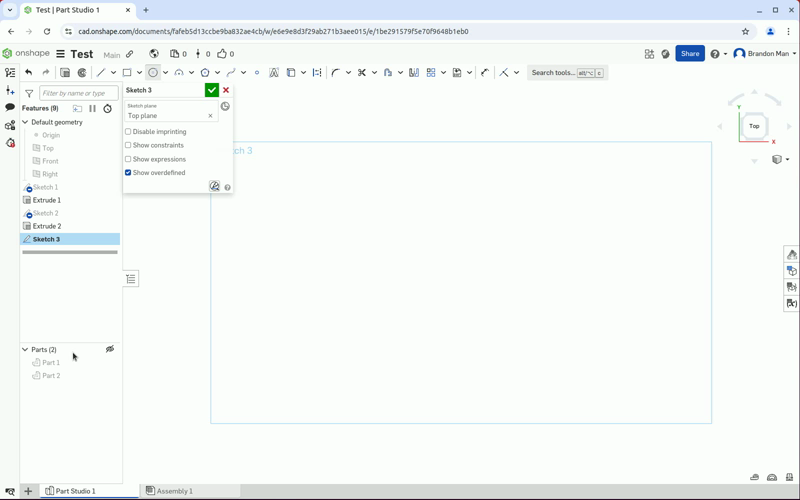
mouse_move(460, 282)
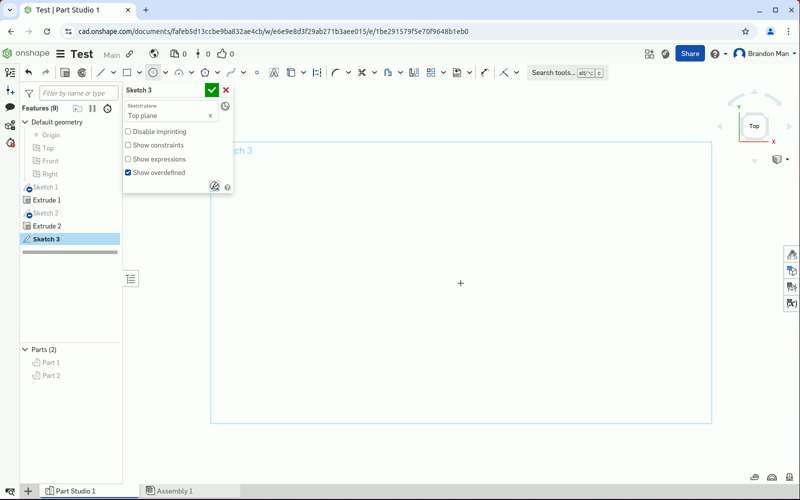
click(460, 282)
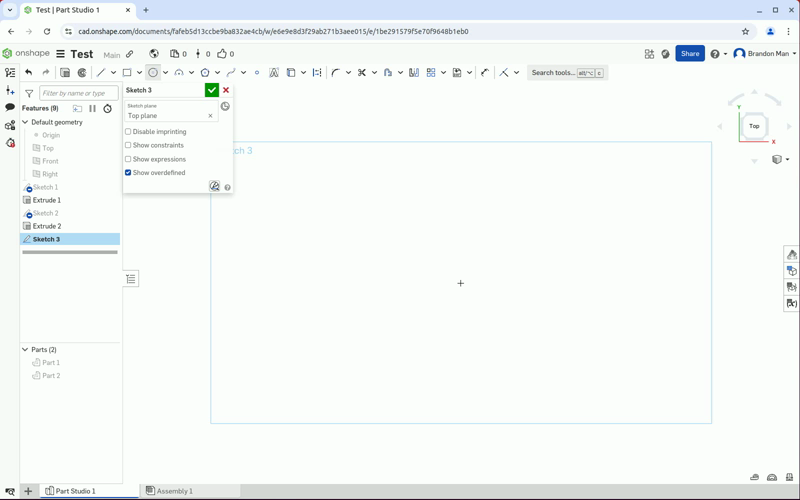
key_up(shift)
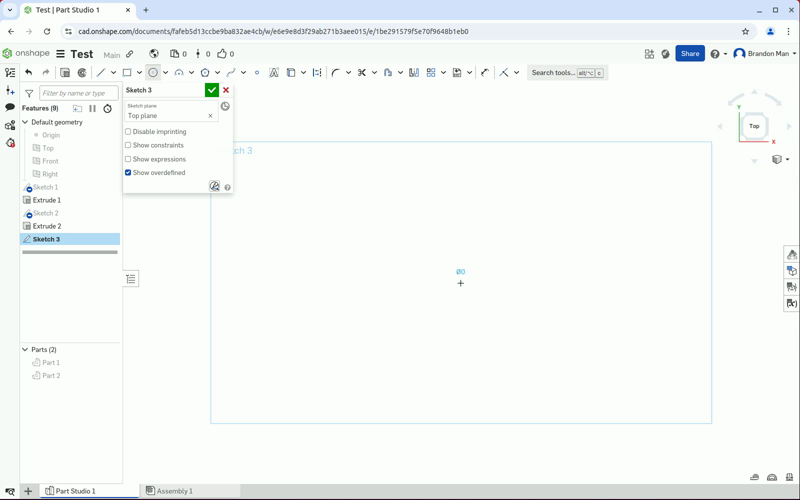
mouse_move(484, 282)
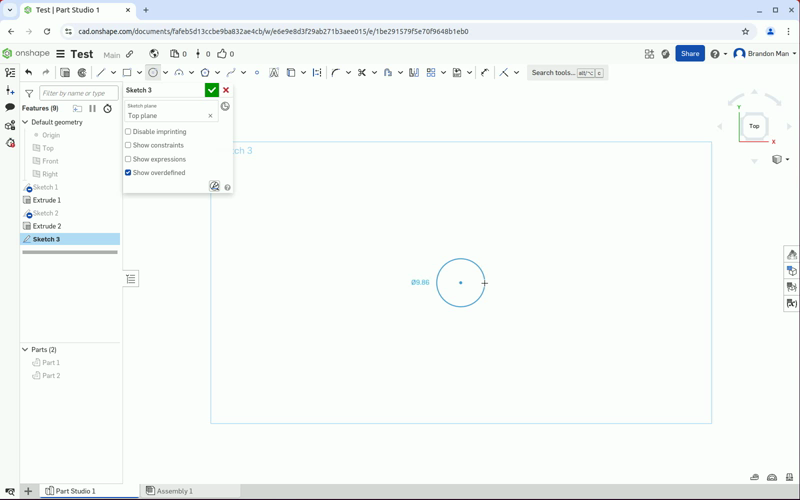
click(484, 282)
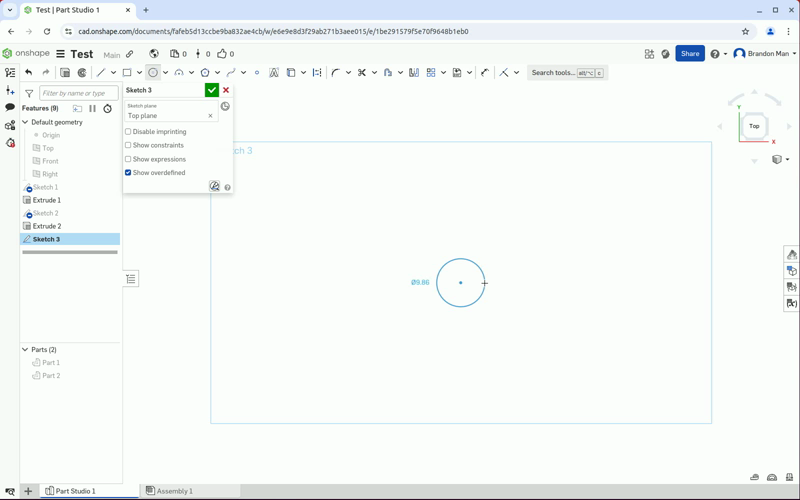
key(esc)
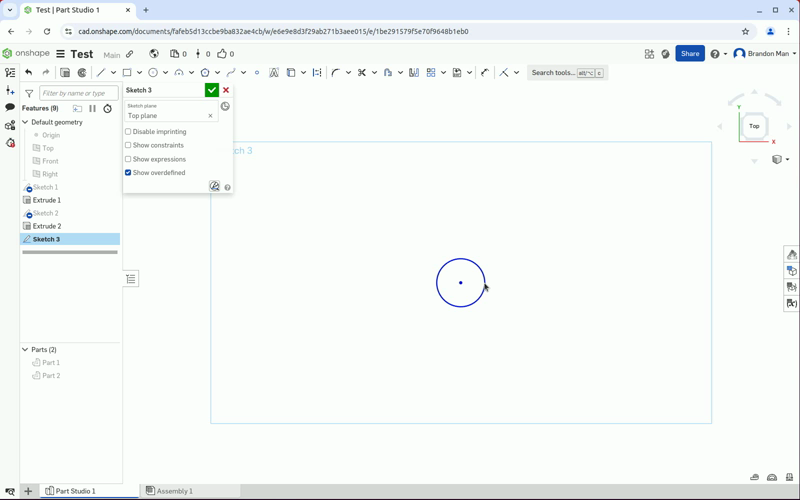
key(c)
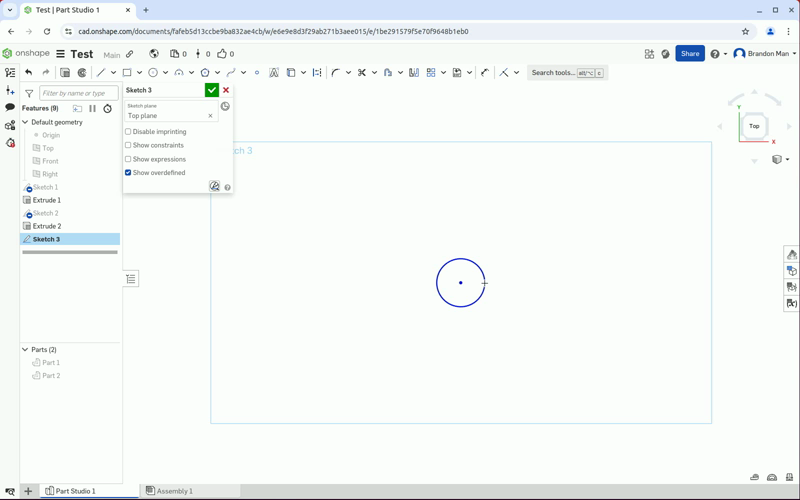
key_down(shift)
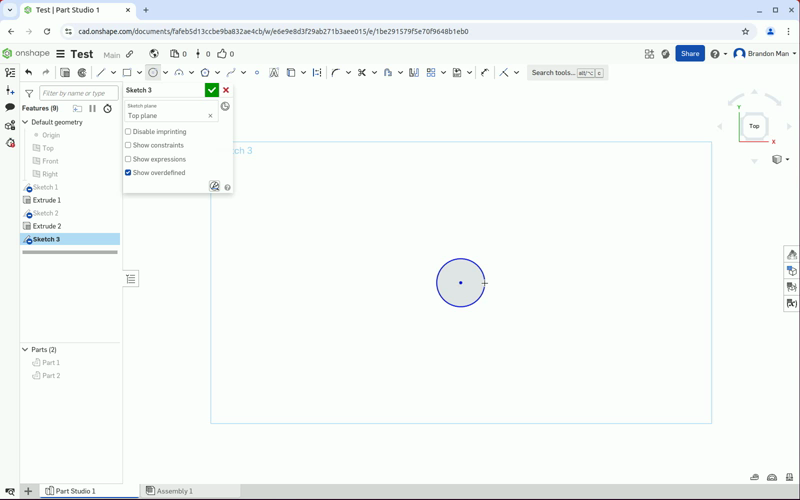
mouse_move(460, 282)
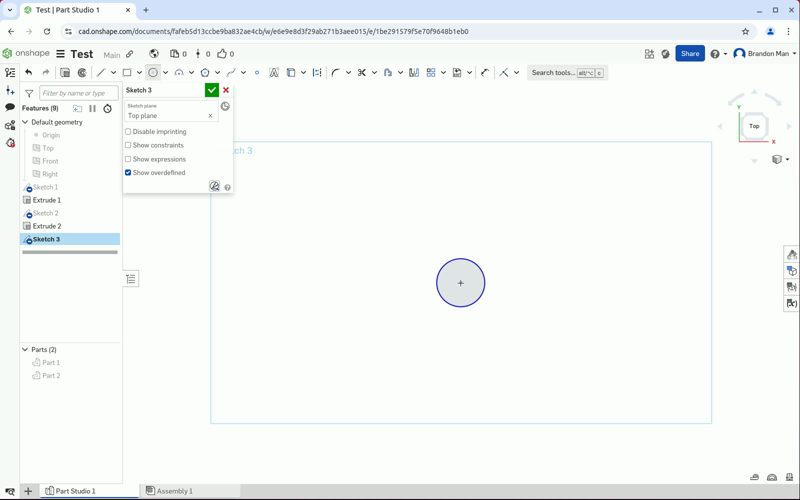
click(460, 282)
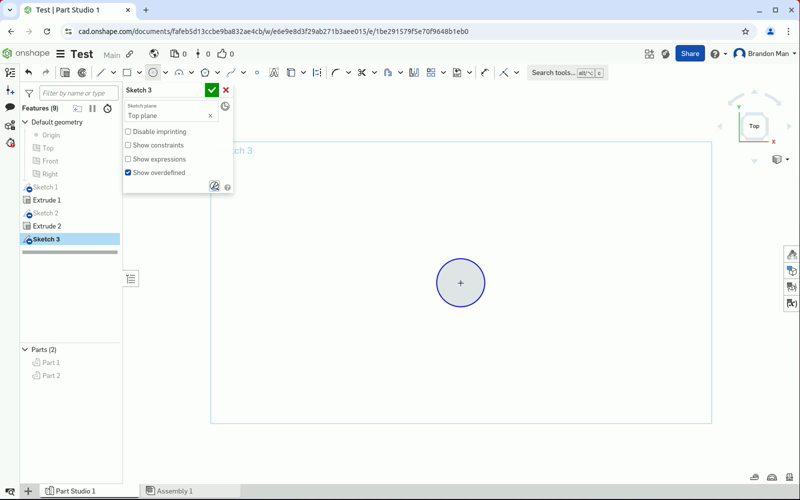
key_up(shift)
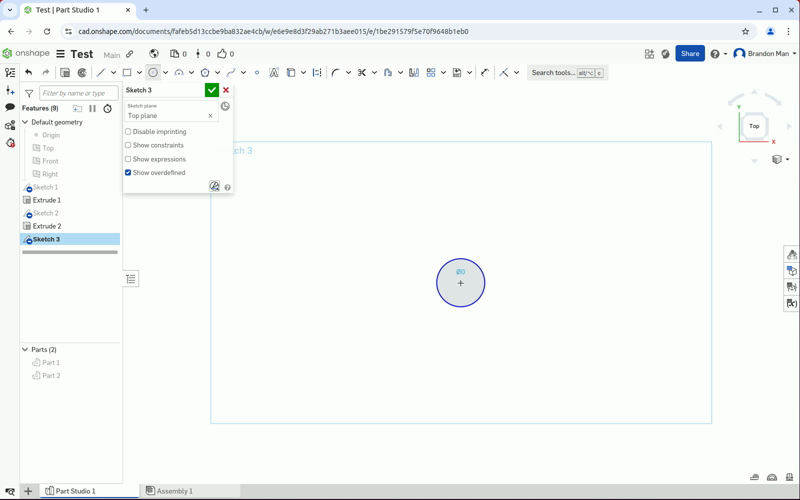
mouse_move(473, 282)
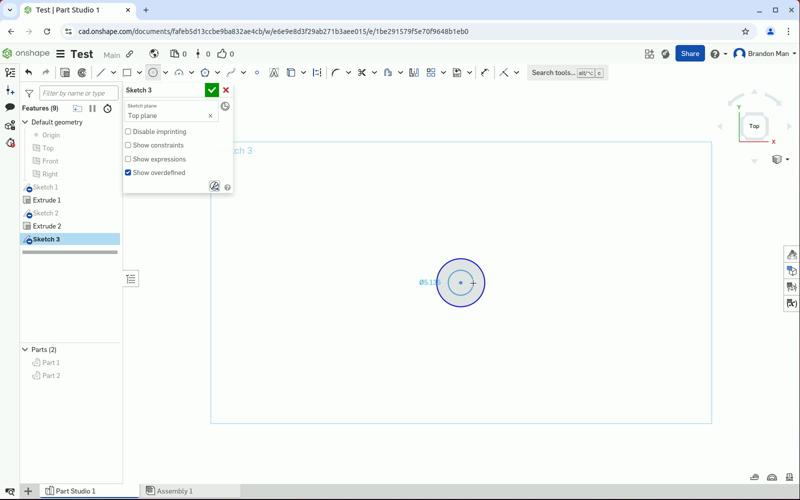
click(473, 282)
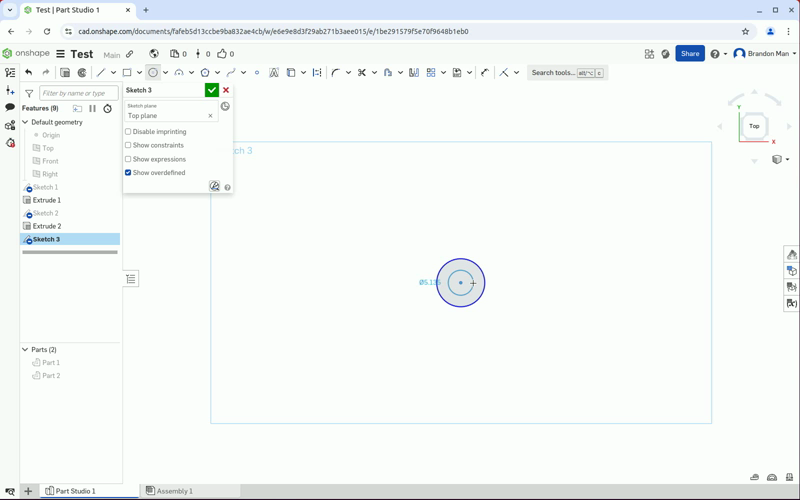
key(esc)
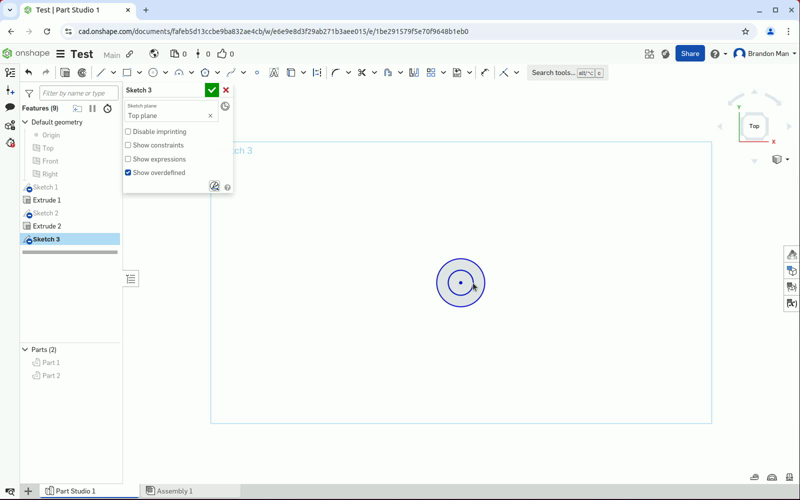
mouse_move(446, 284)
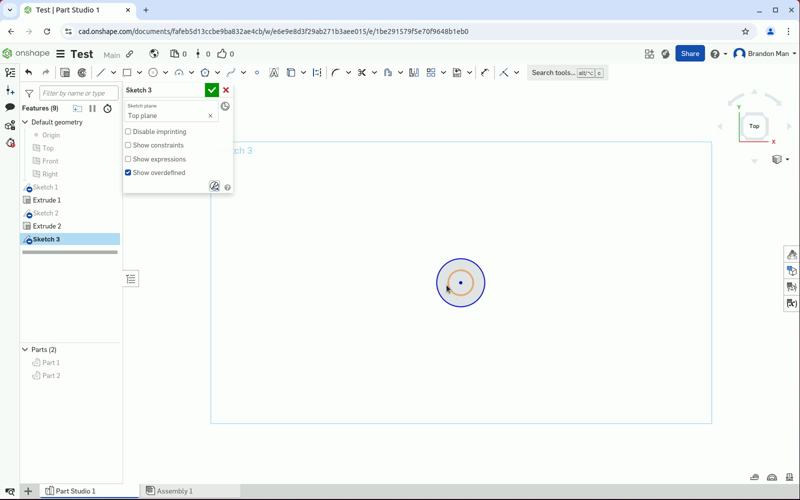
scroll(6)
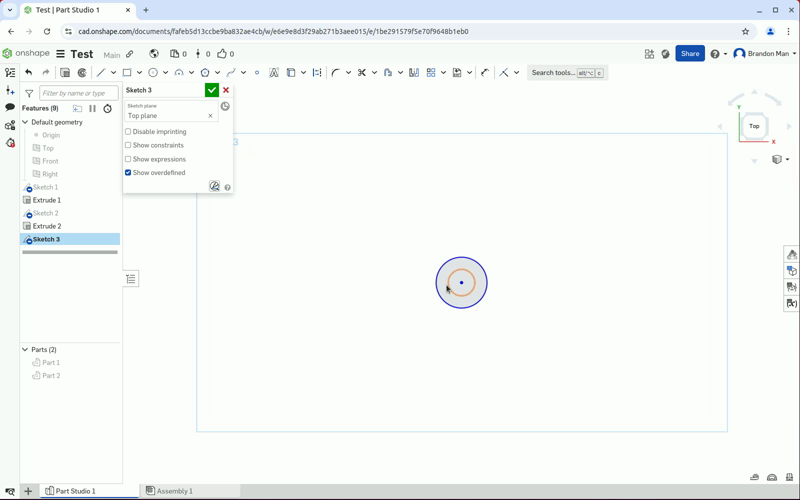
scroll(6)
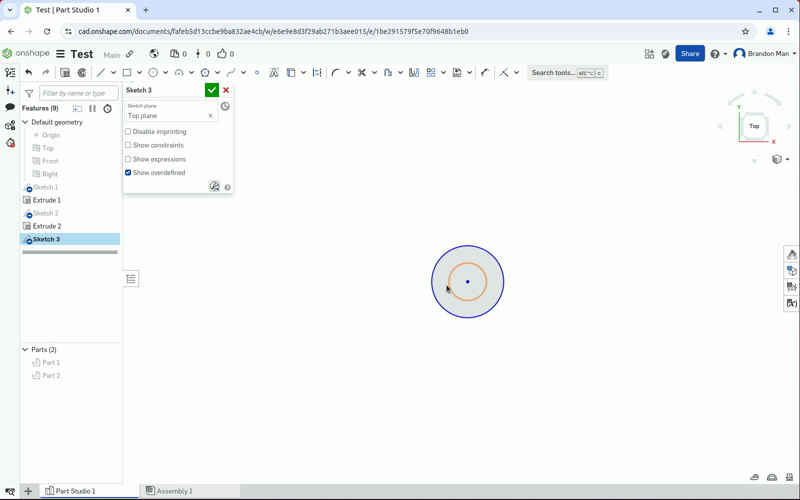
scroll(6)
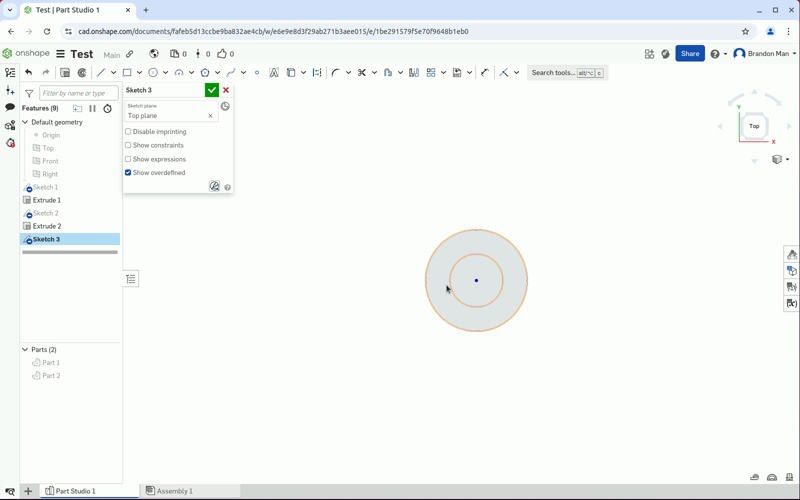
scroll(6)
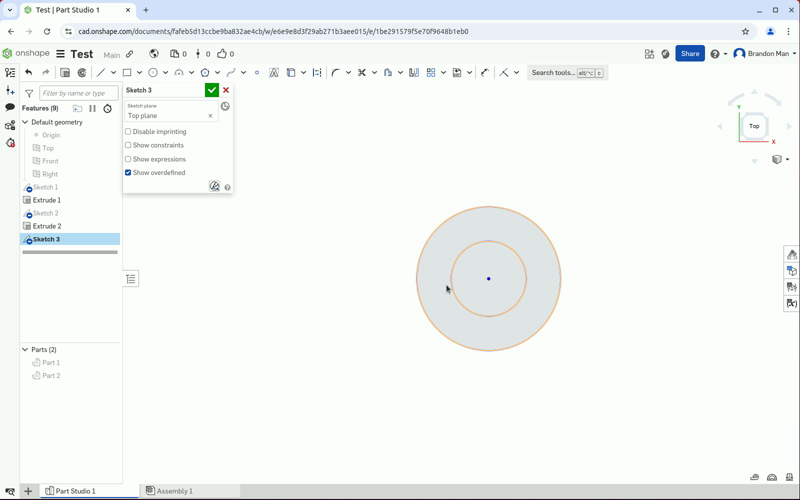
scroll(6)
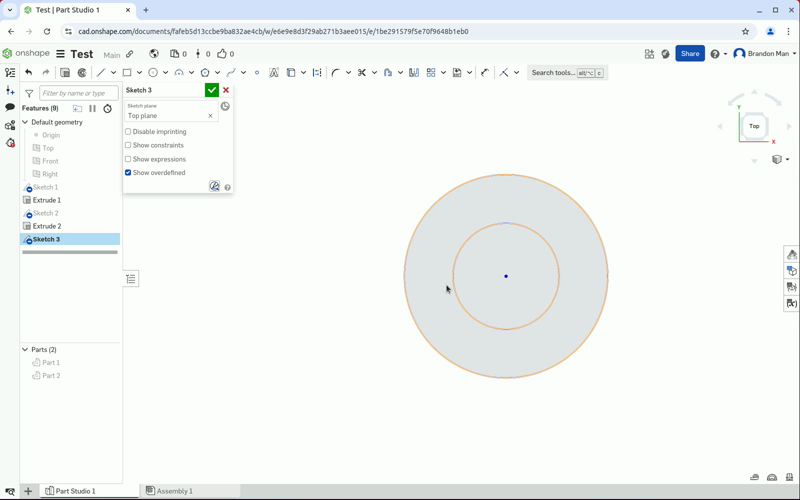
scroll(6)
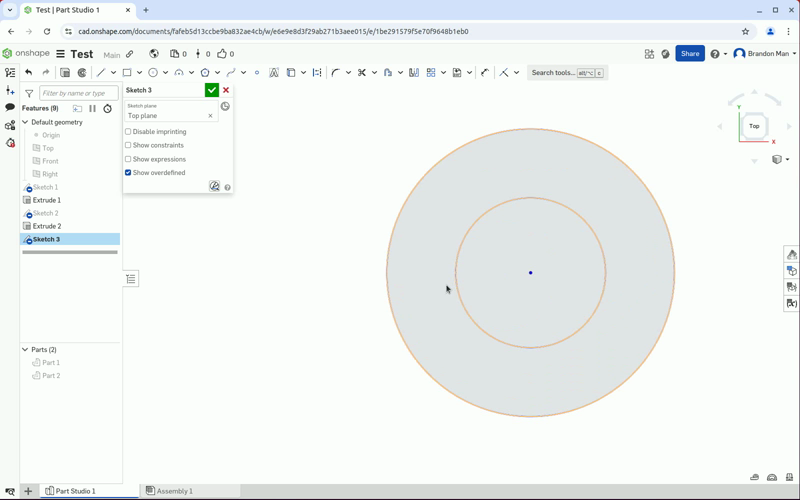
scroll(6)
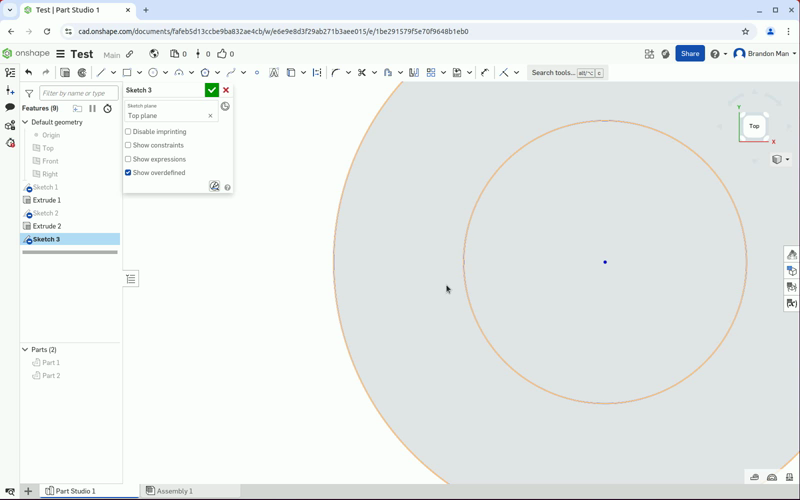
click(446, 284)
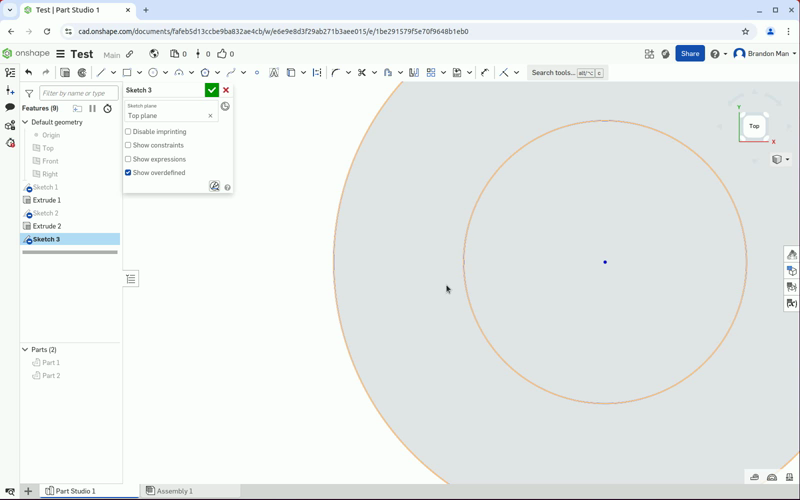
scroll(-6)
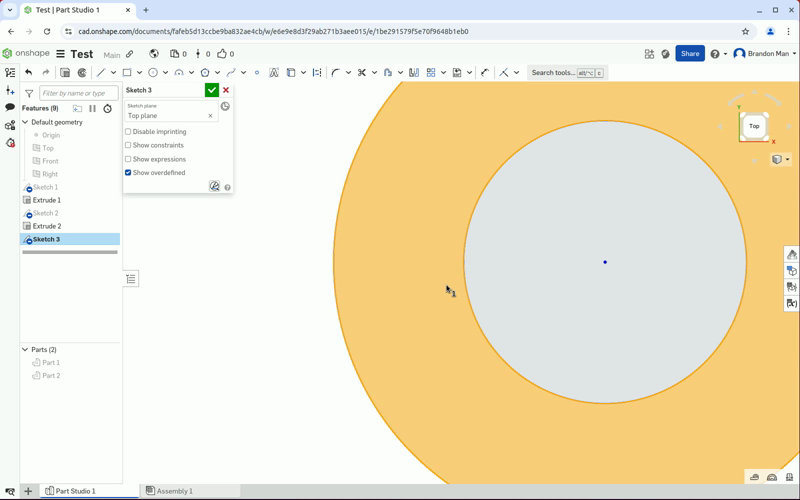
scroll(-6)
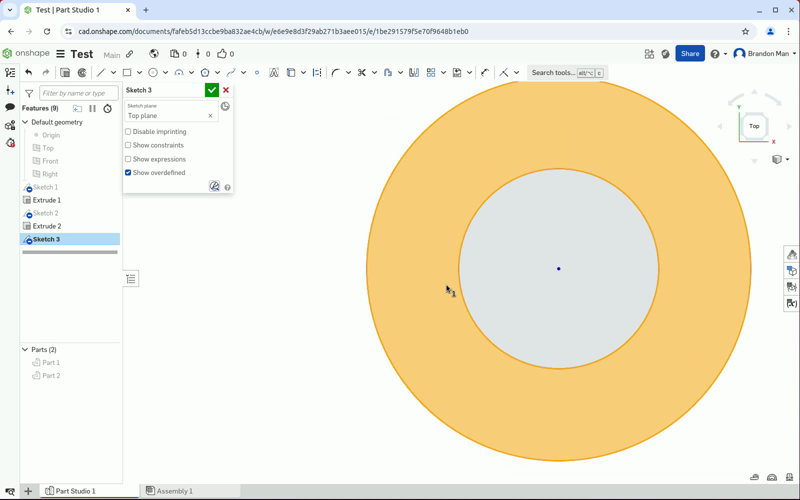
scroll(-6)
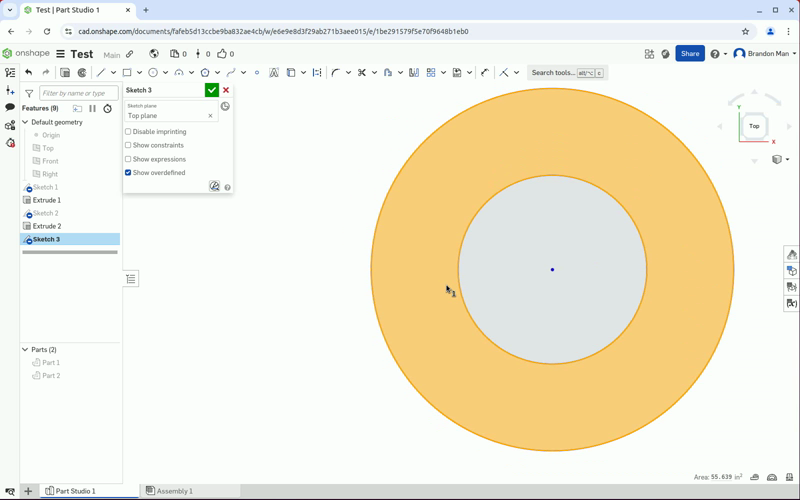
scroll(-6)
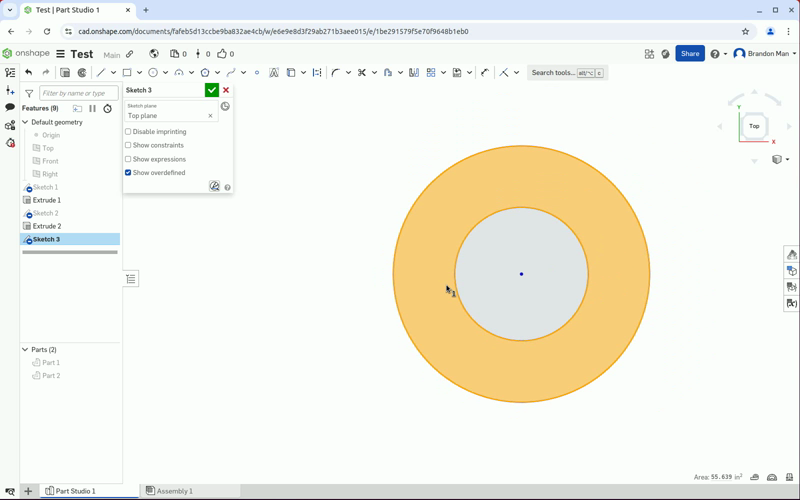
scroll(-6)
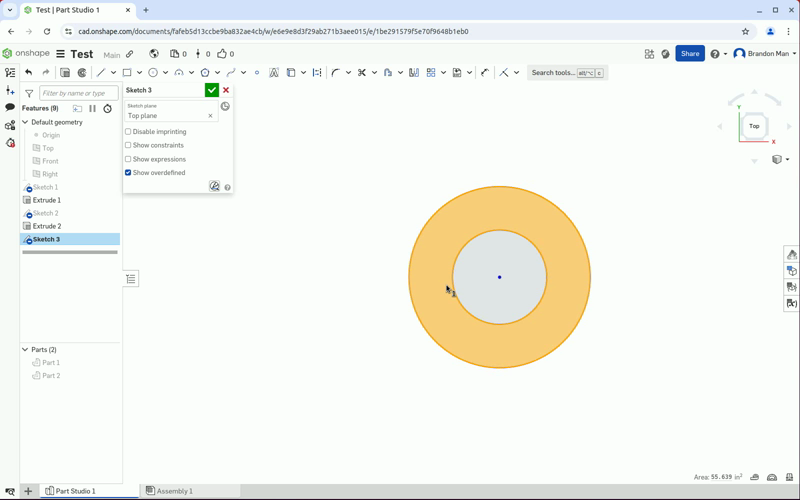
scroll(-6)
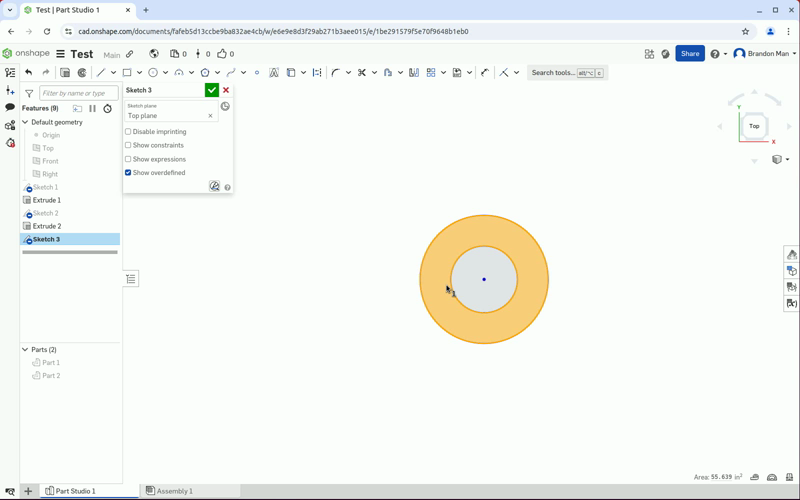
scroll(-6)
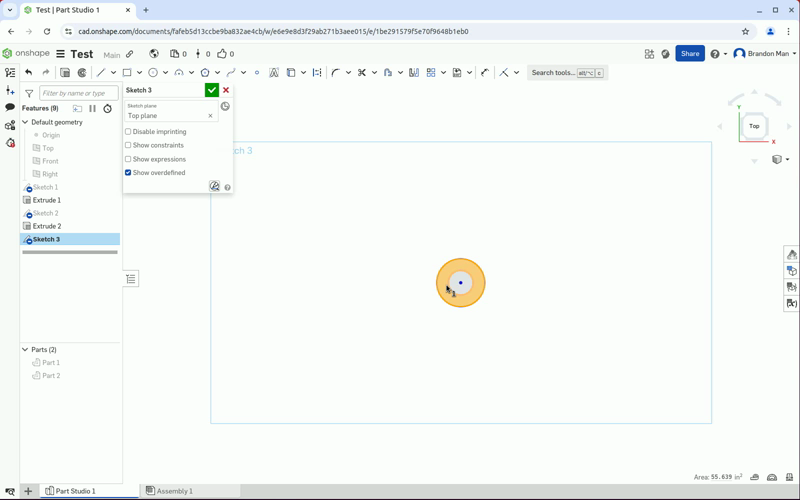
mouse_move(73, 352)
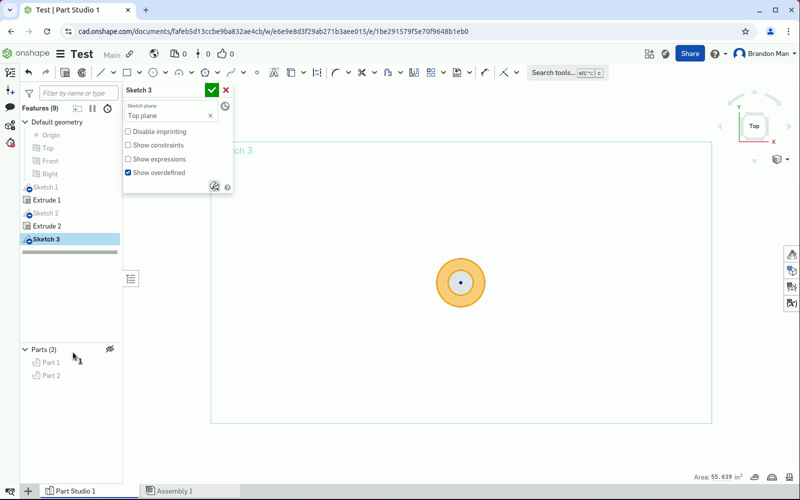
key(shift+y)
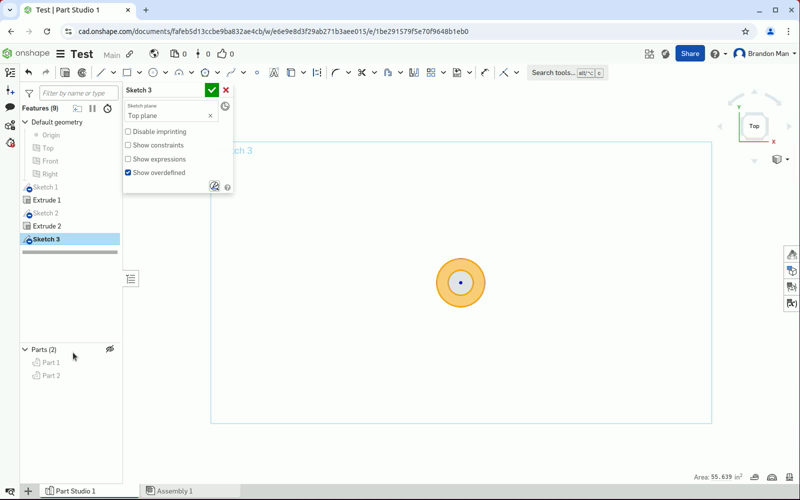
key(shift+e)
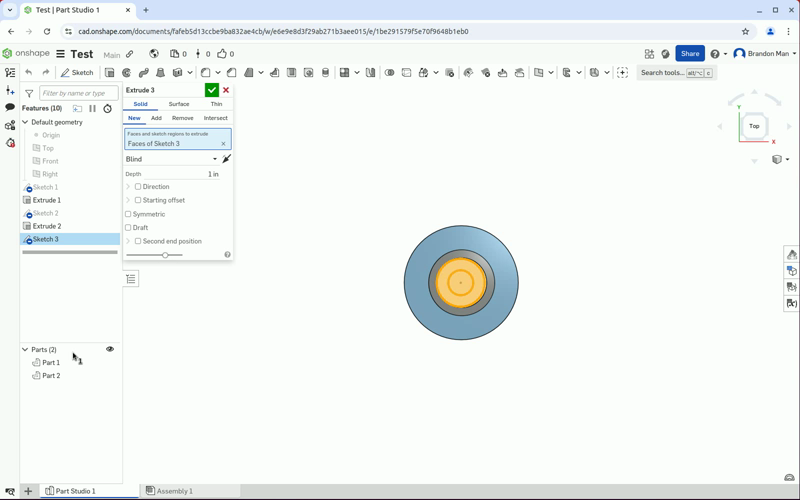
mouse_move(143, 106)
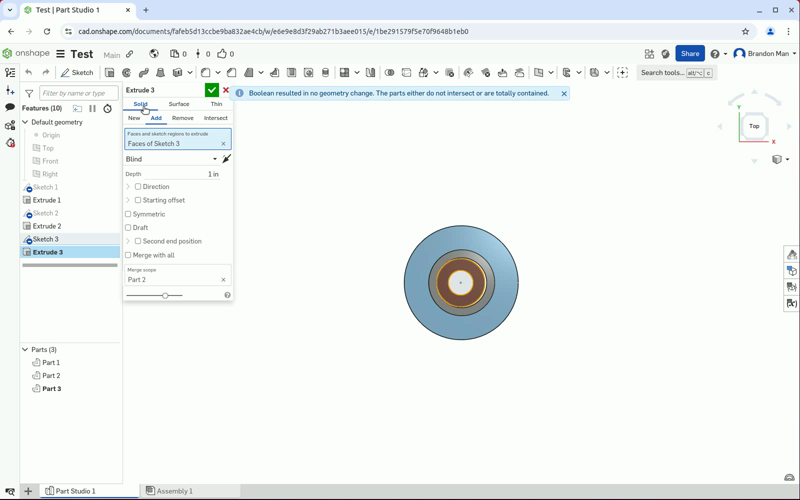
click(143, 106)
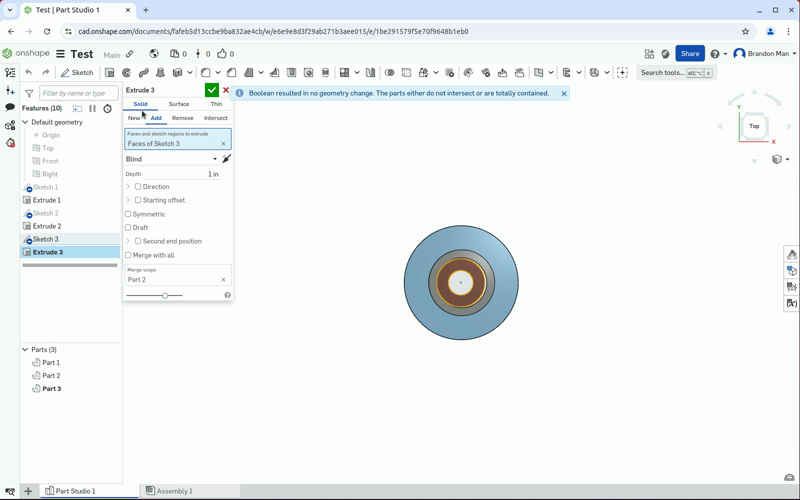
mouse_move(137, 120)
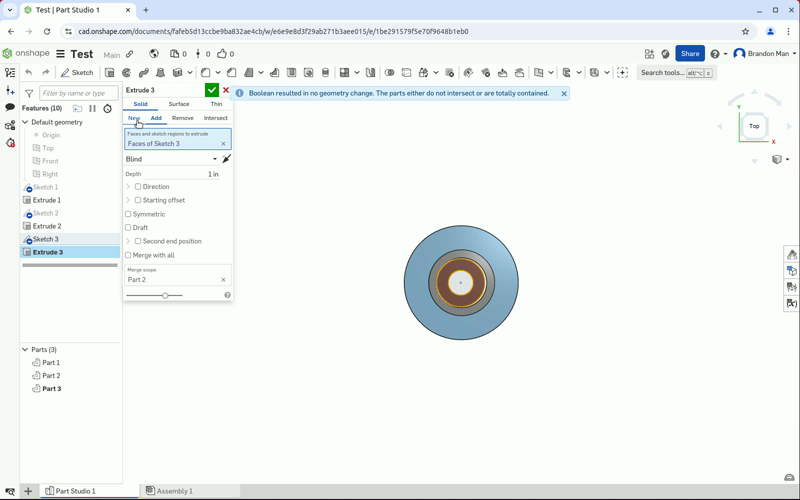
click(137, 120)
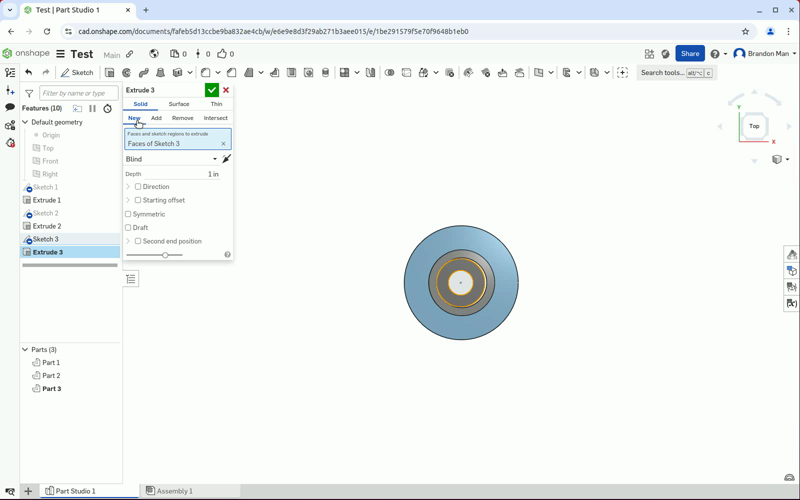
key(tab, 4)
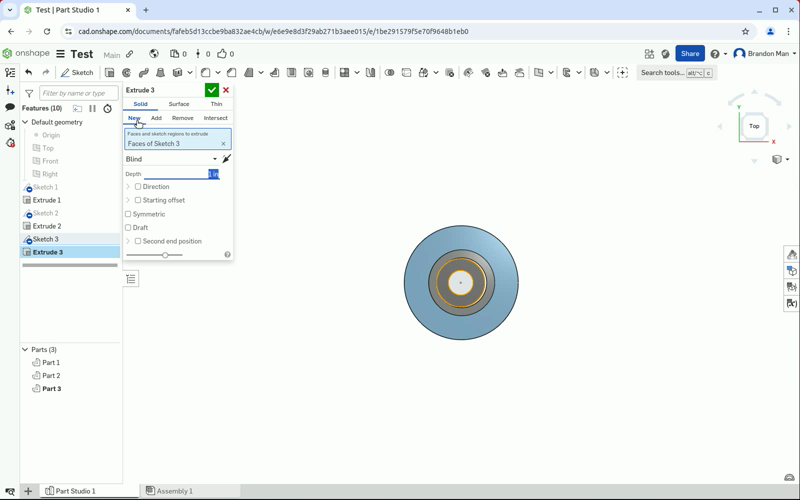
text(23.108)
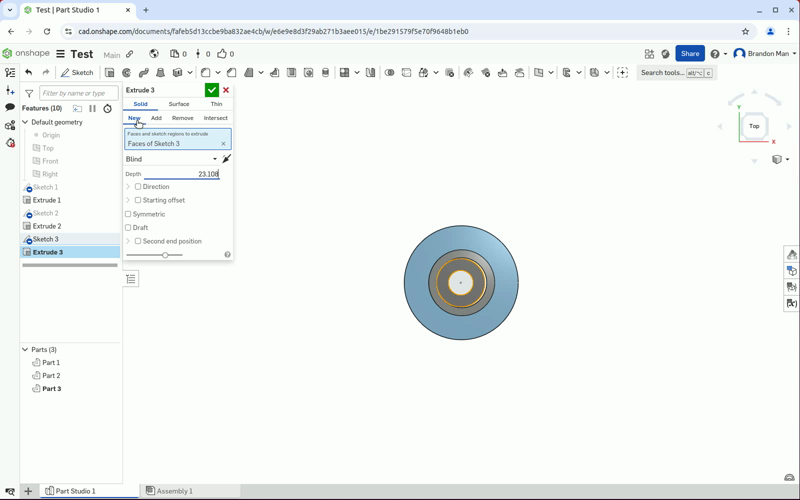
key(enter)
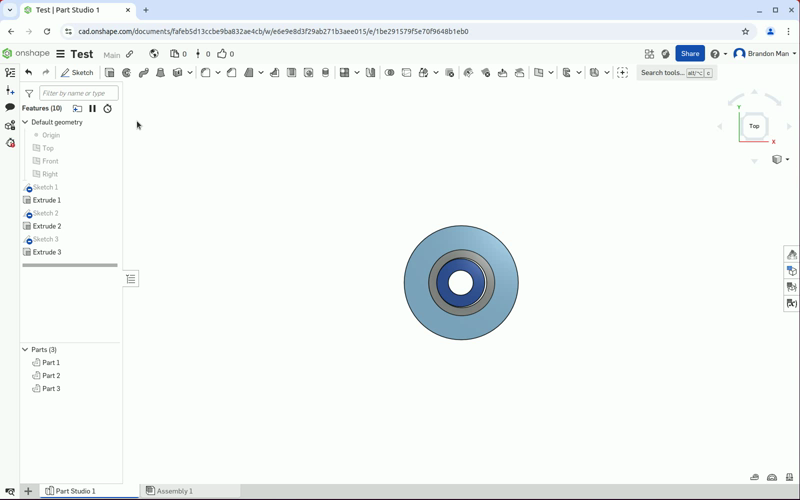
key(shift+h)
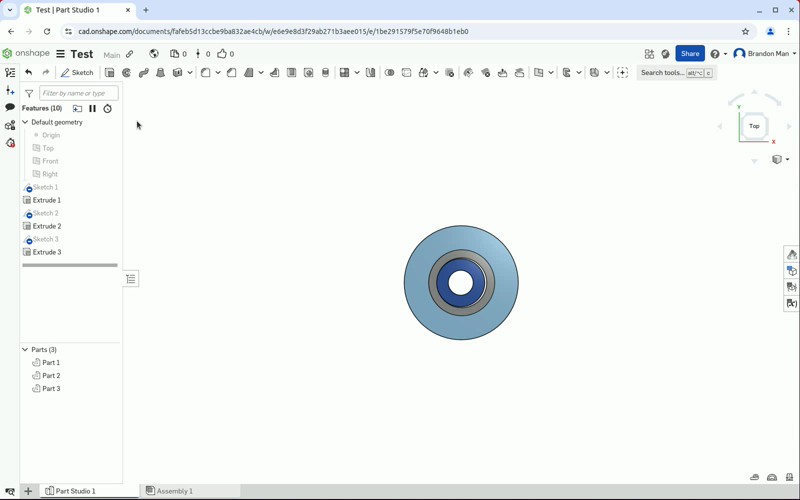
key(shift+h)
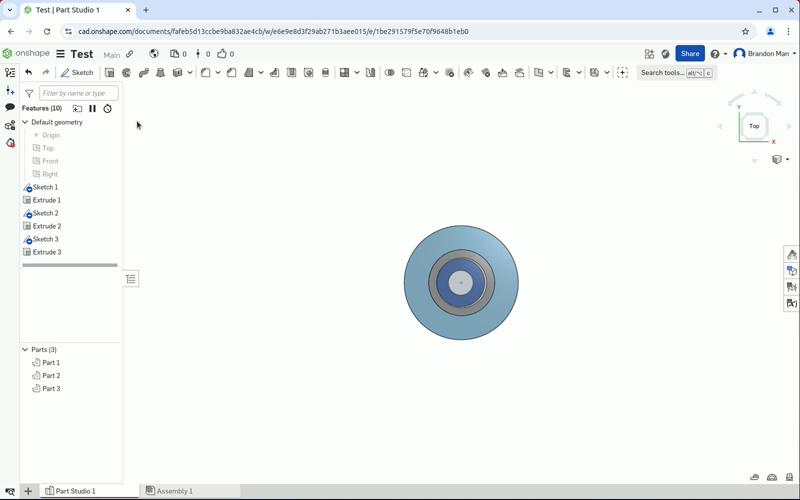
key(shift+7)
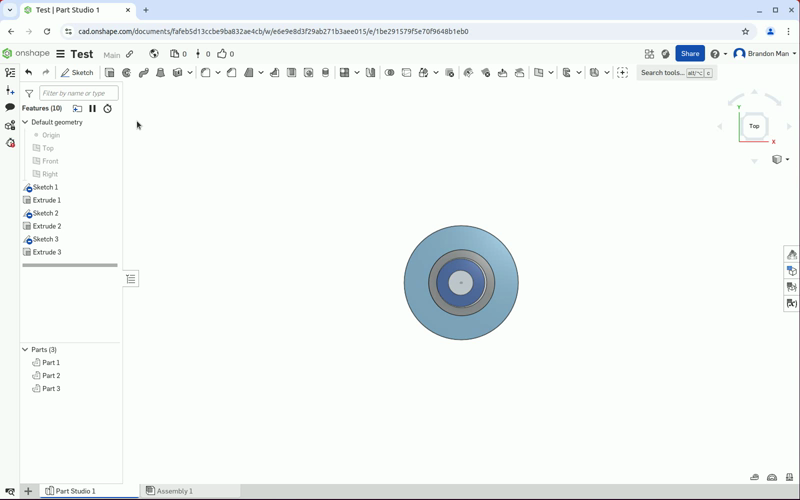
key(up, 3)
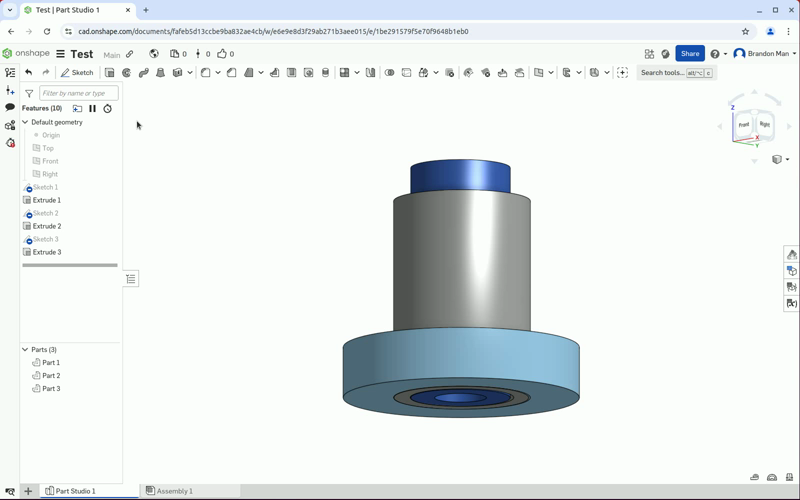
key(left, 3)
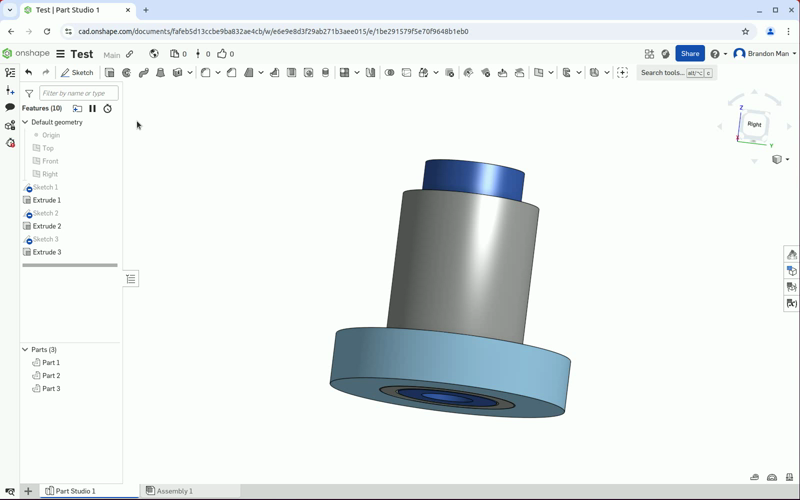
key(right, 3)
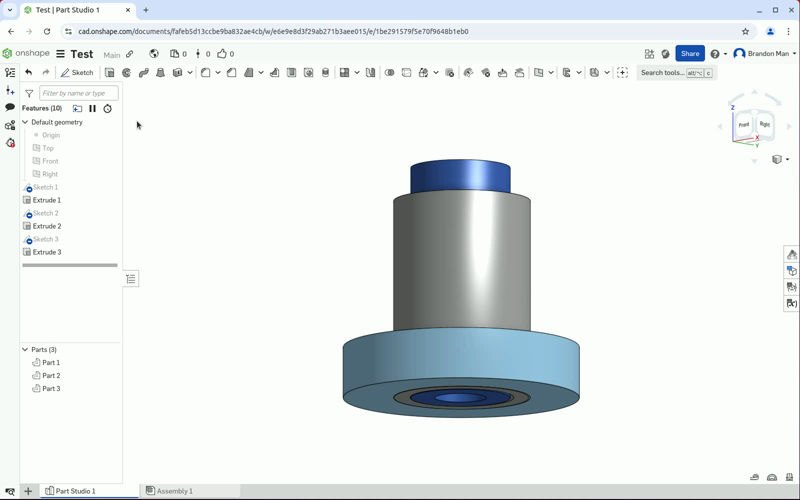
key(down, 3)
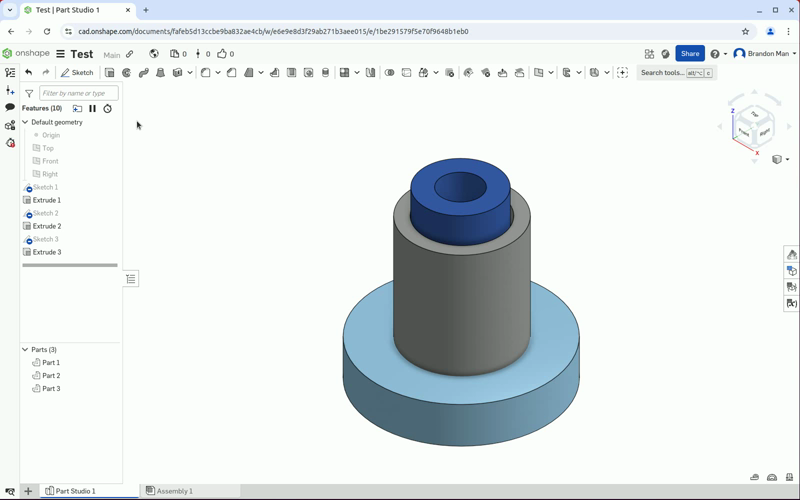
mouse_move(73, 189)
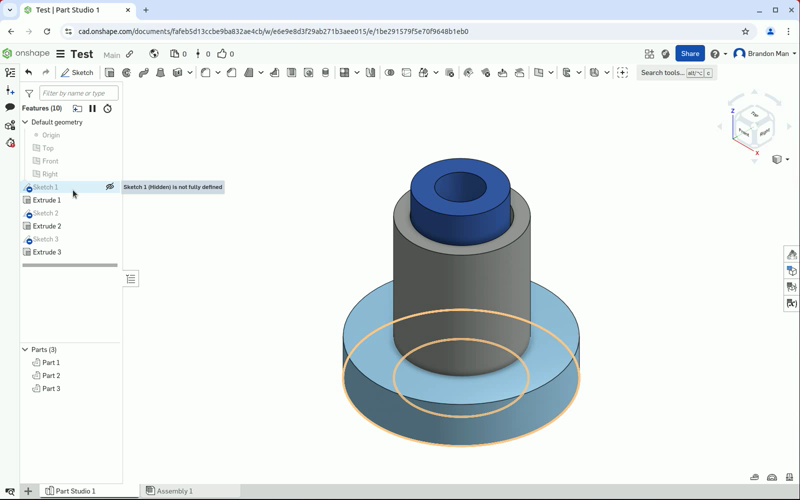
click(73, 189)